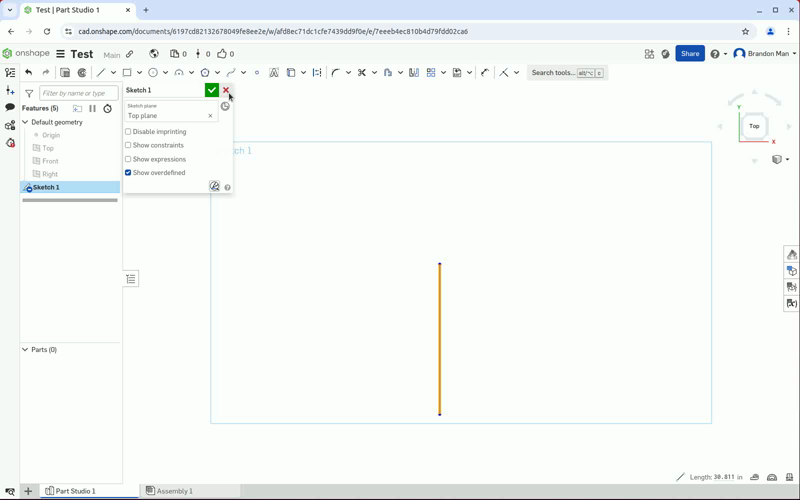
key(shift+h)
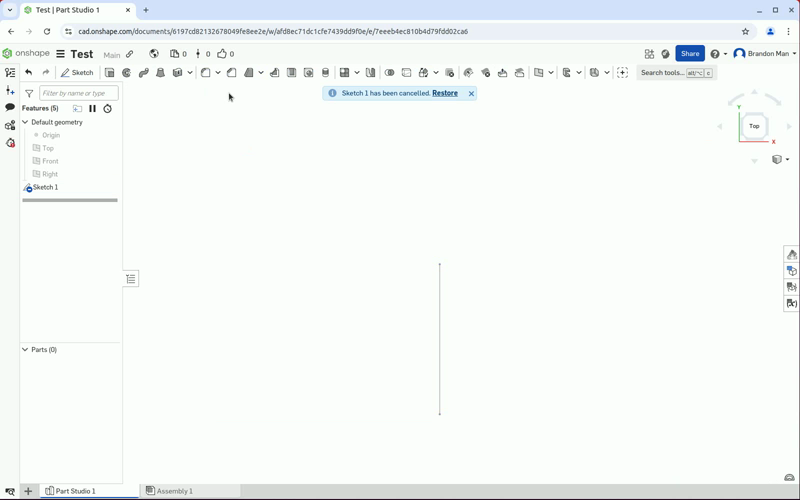
key(shift+s)
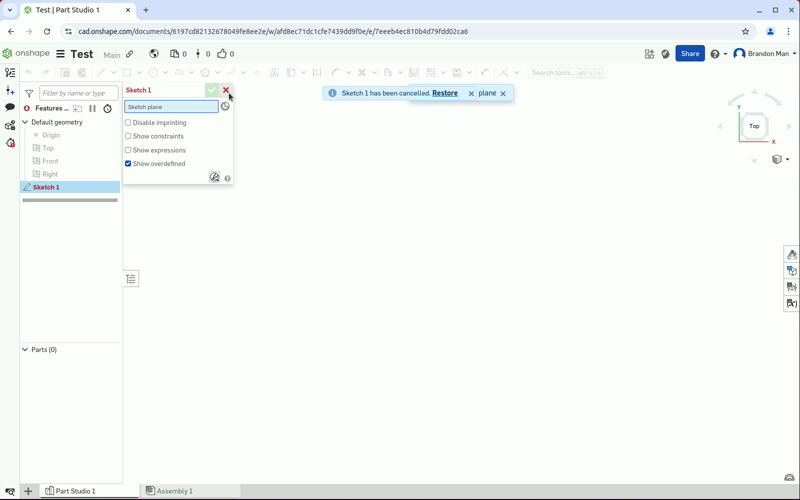
mouse_move(73, 150)
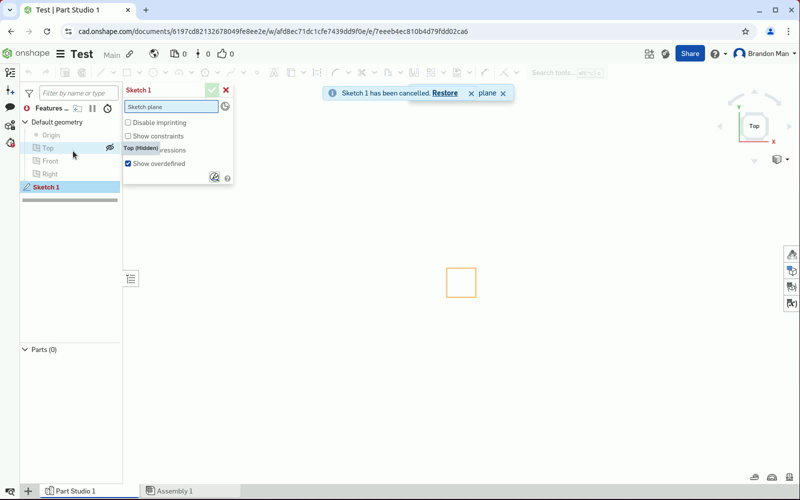
click(73, 150)
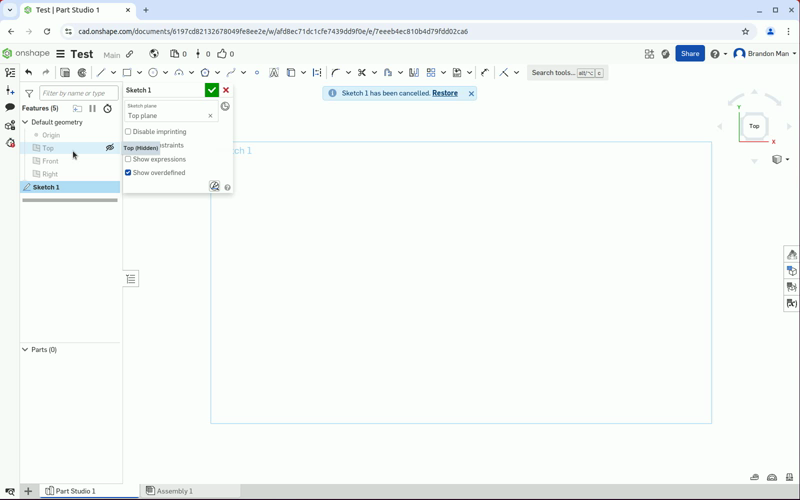
mouse_move(73, 352)
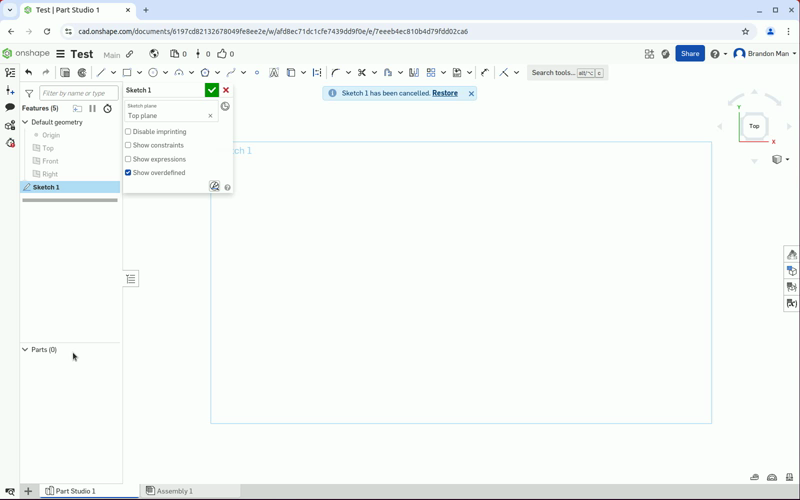
key(y)
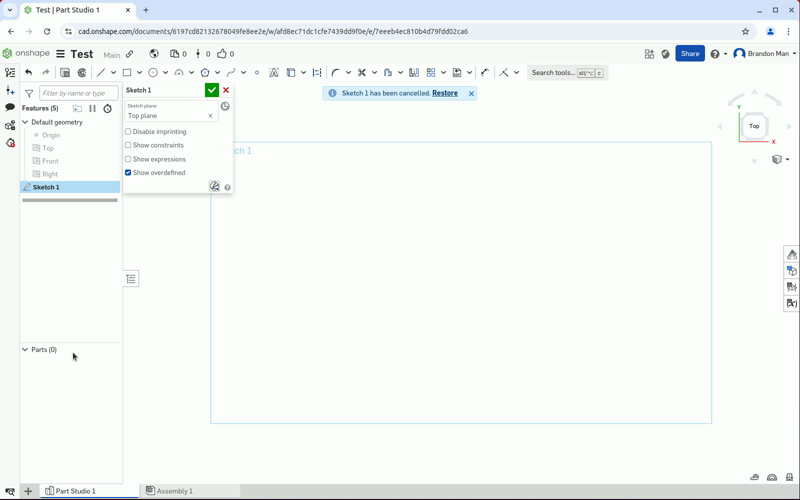
key(l)
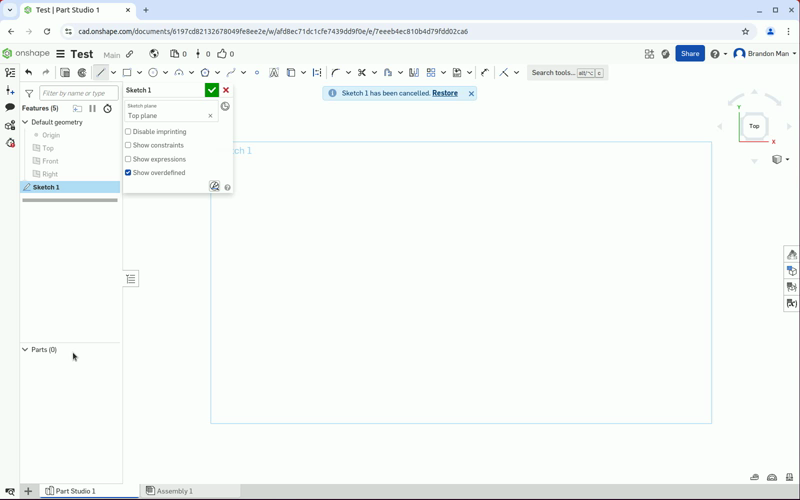
key_down(shift)
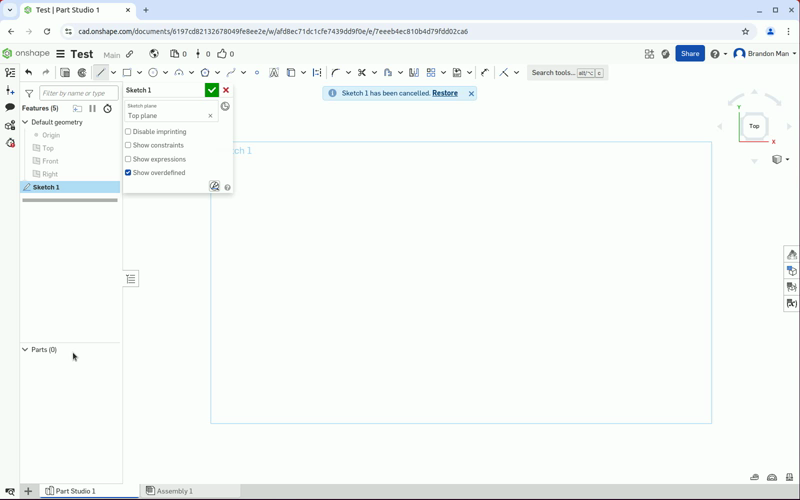
mouse_move(508, 314)
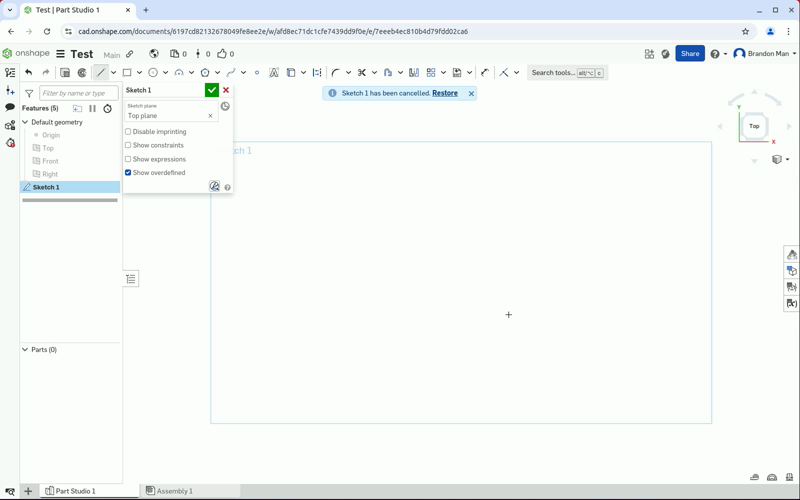
click(508, 314)
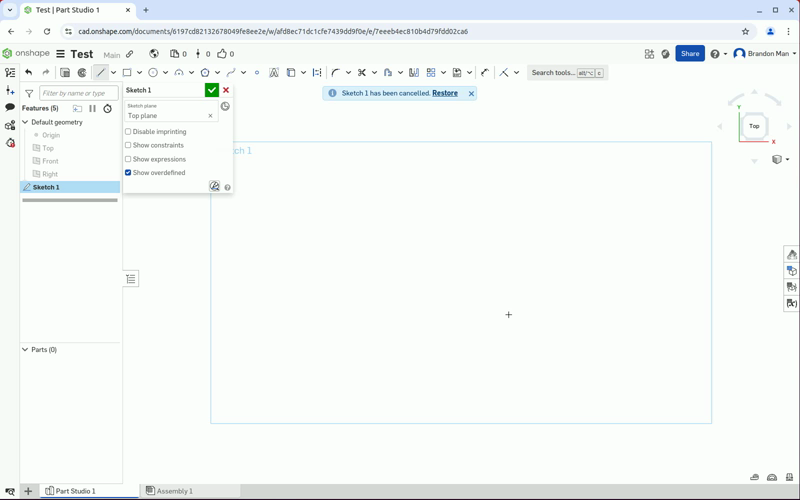
key_up(shift)
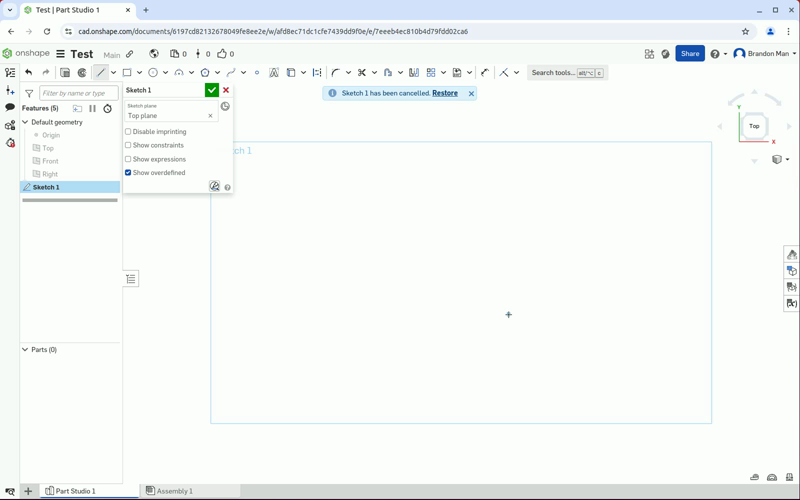
key_down(shift)
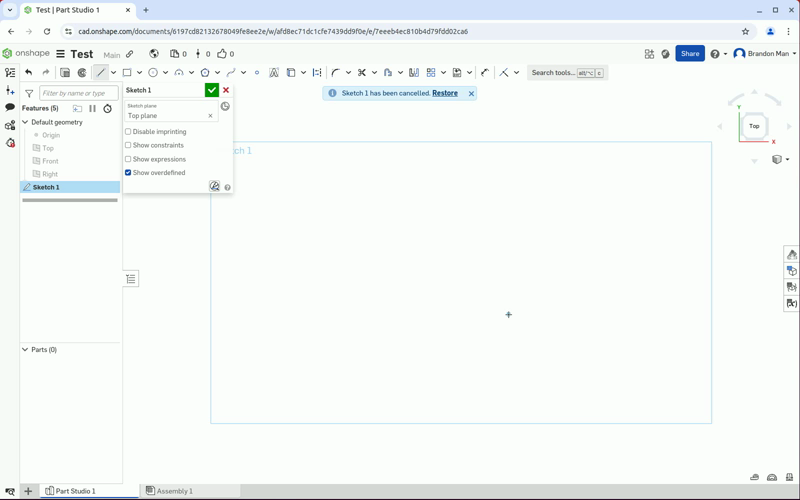
mouse_move(573, 347)
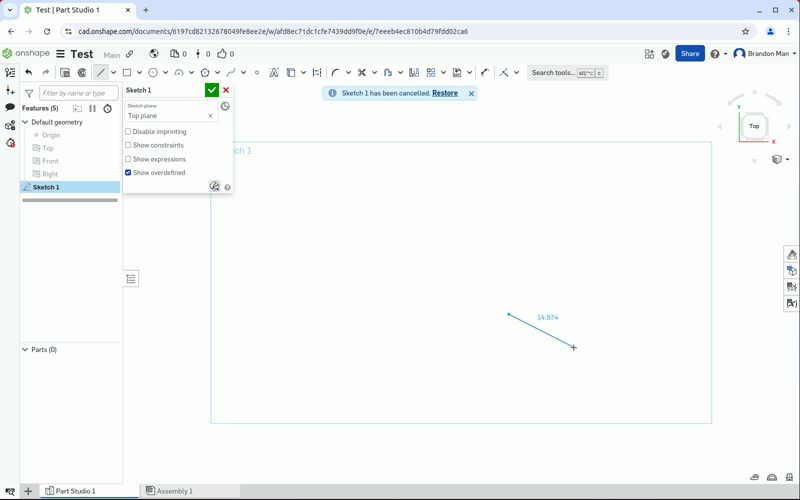
click(573, 347)
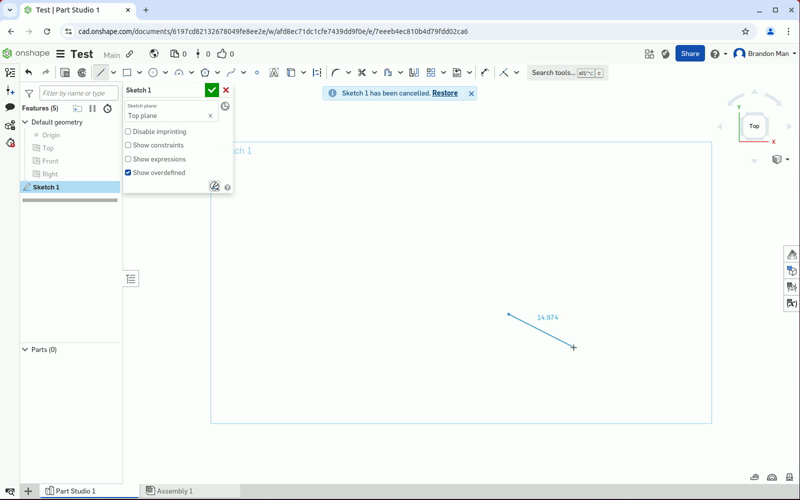
key_up(shift)
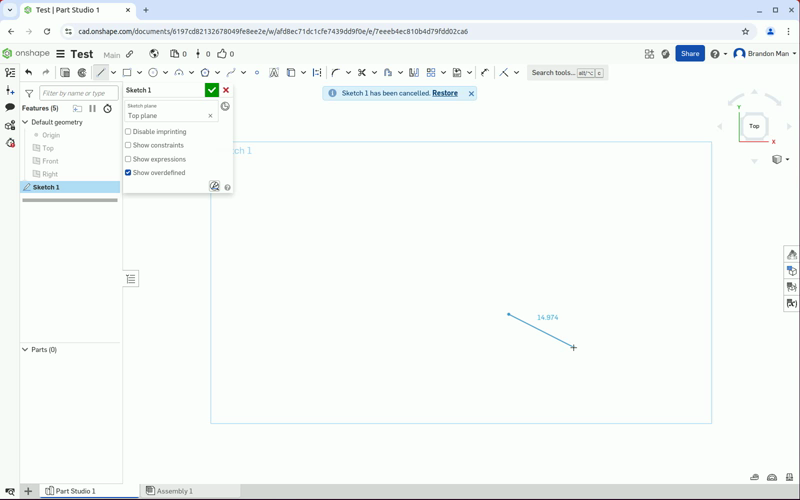
key_down(shift)
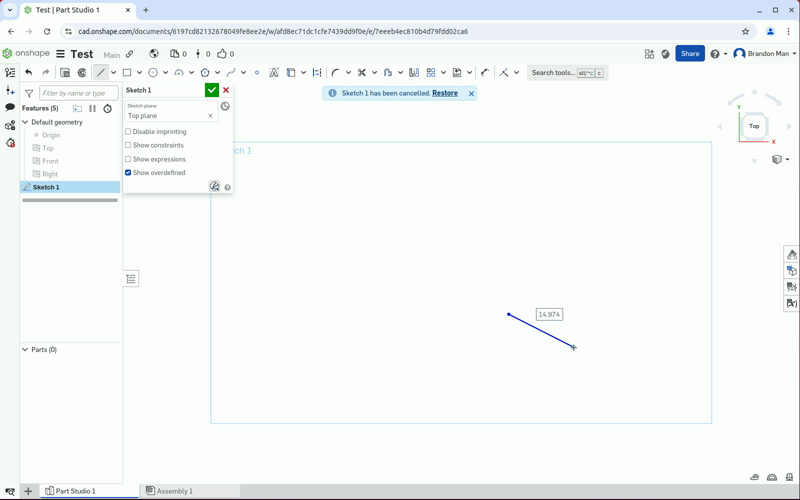
mouse_move(573, 249)
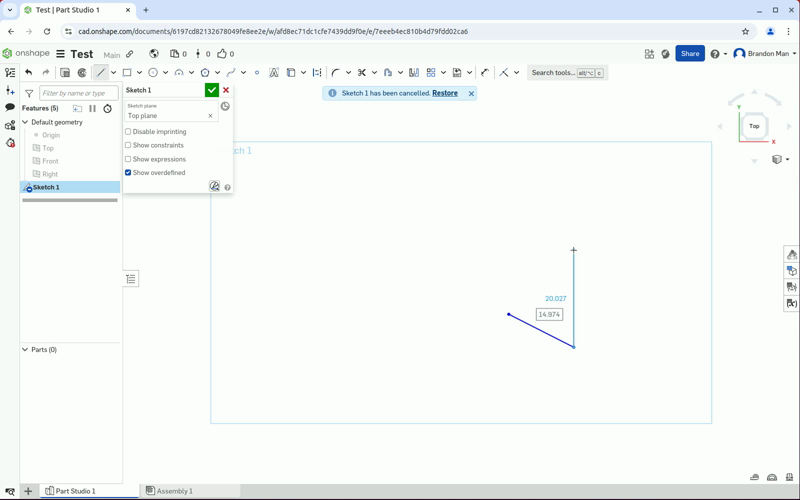
click(573, 249)
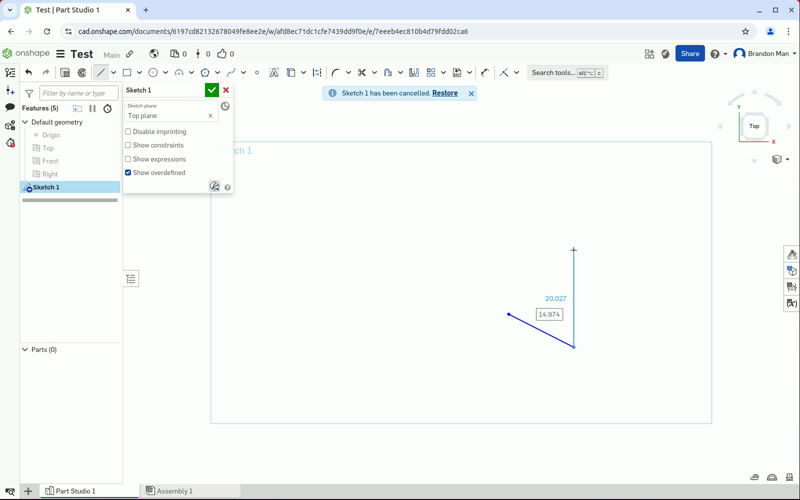
key_up(shift)
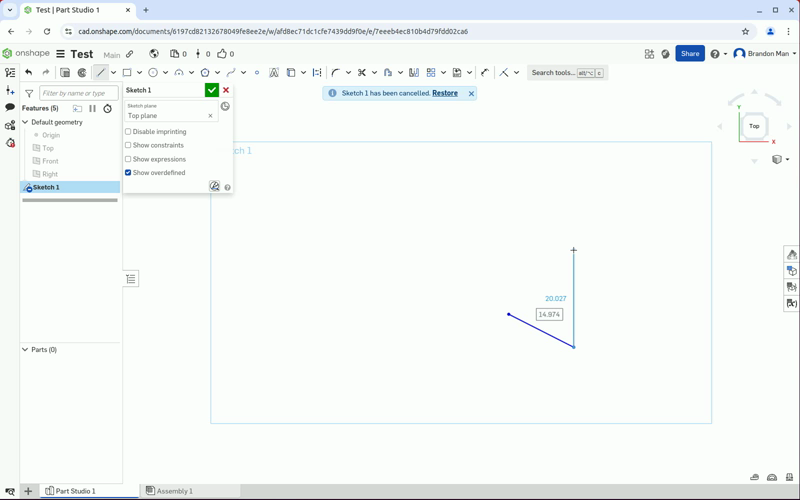
key_down(shift)
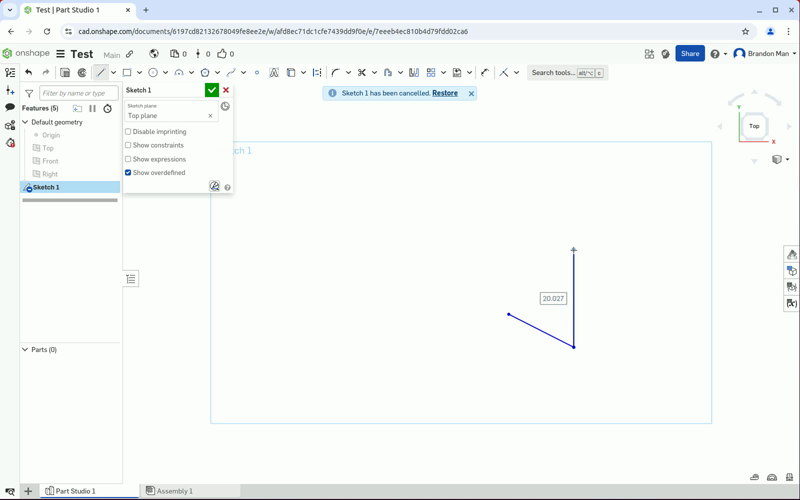
mouse_move(508, 281)
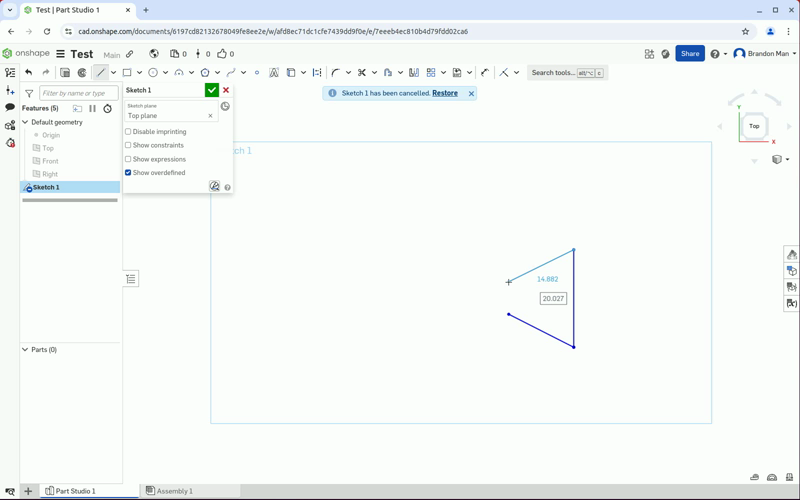
click(508, 281)
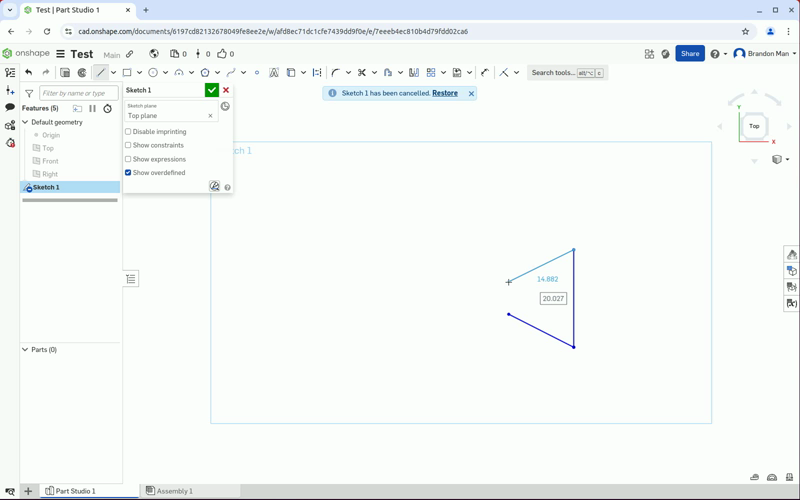
key_up(shift)
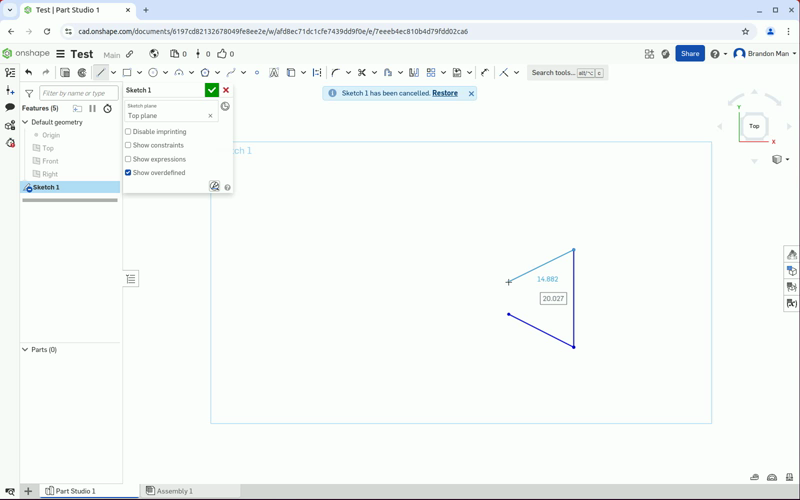
mouse_move(538, 281)
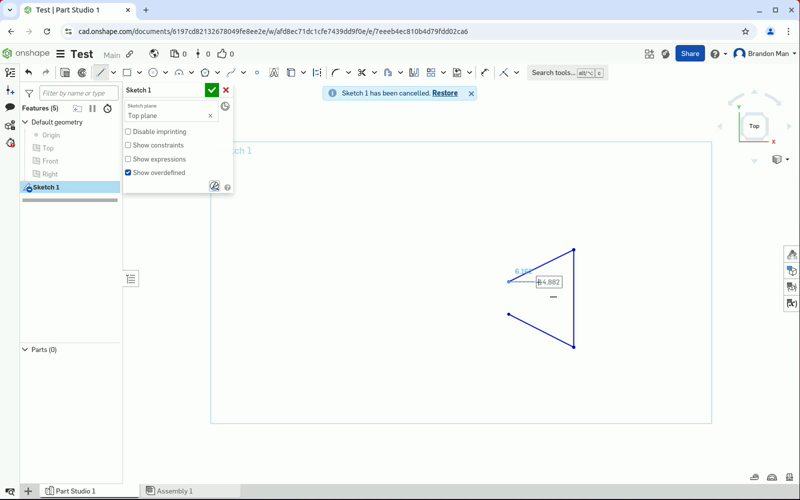
key_down(shift)
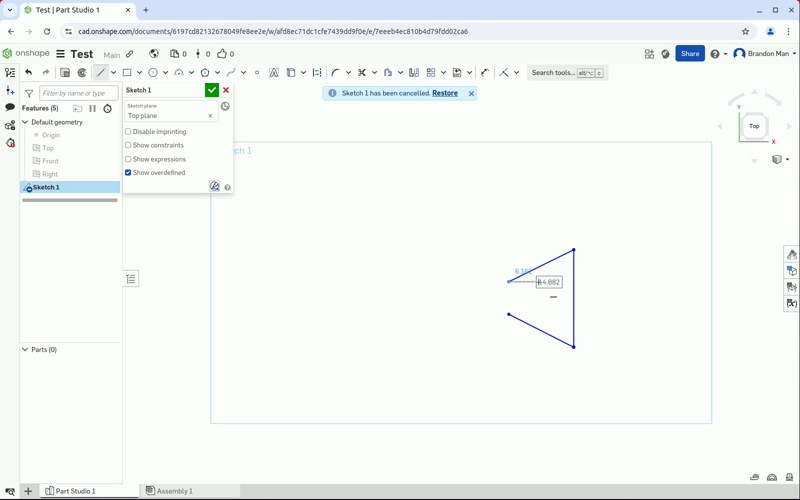
mouse_move(508, 314)
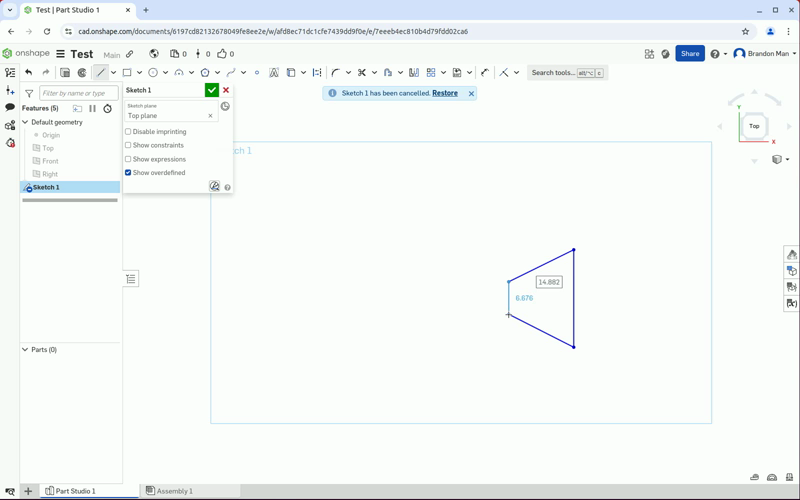
key_up(shift)
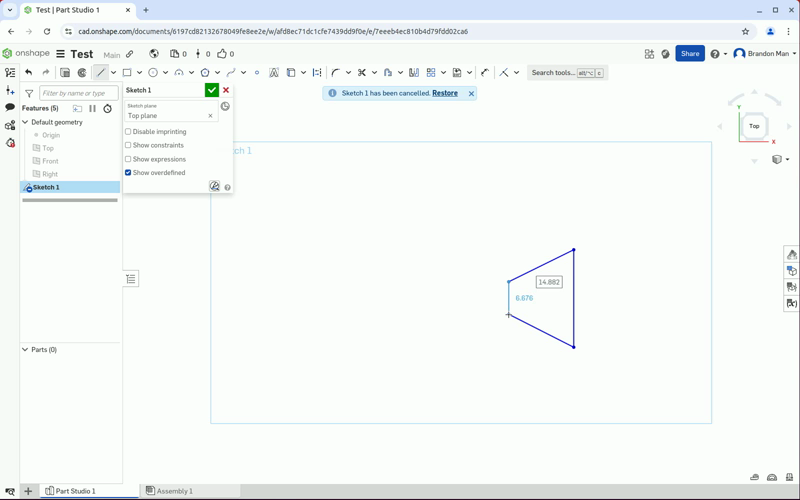
click(508, 314)
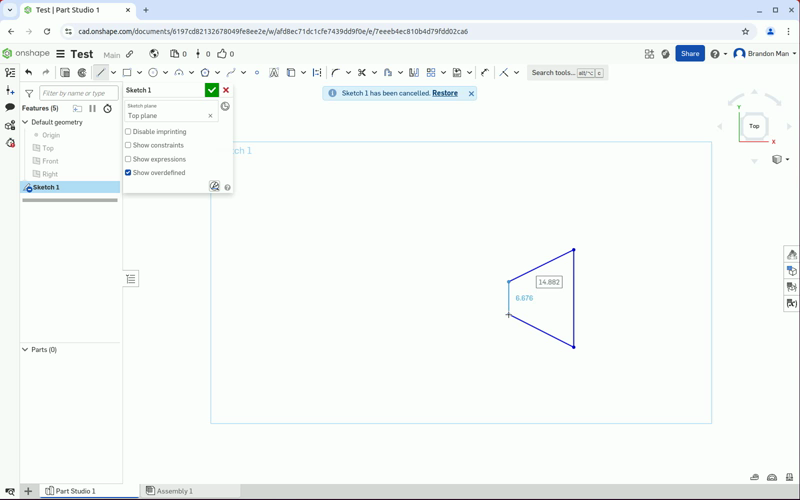
key(esc)
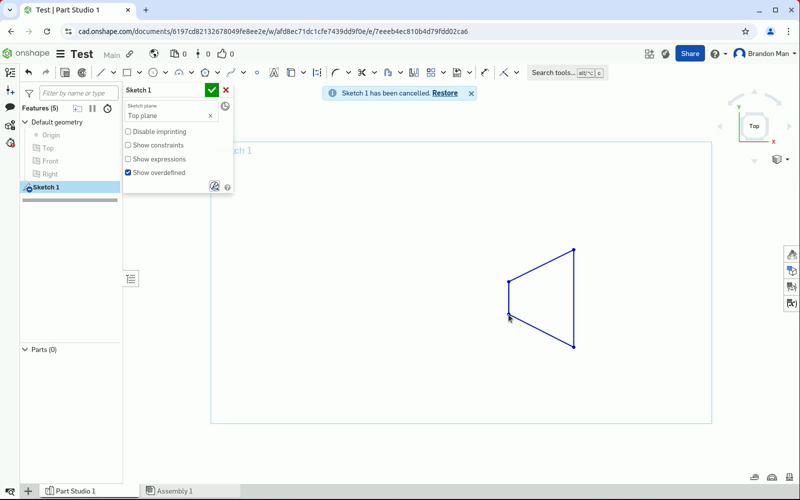
mouse_move(562, 264)
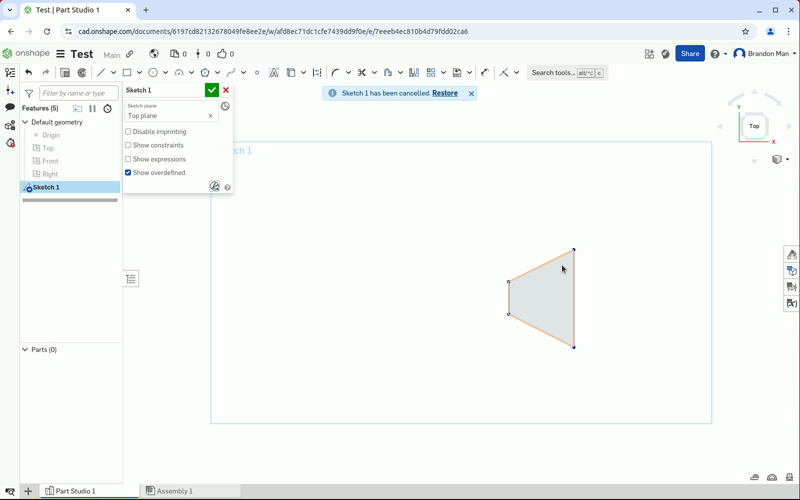
click(562, 264)
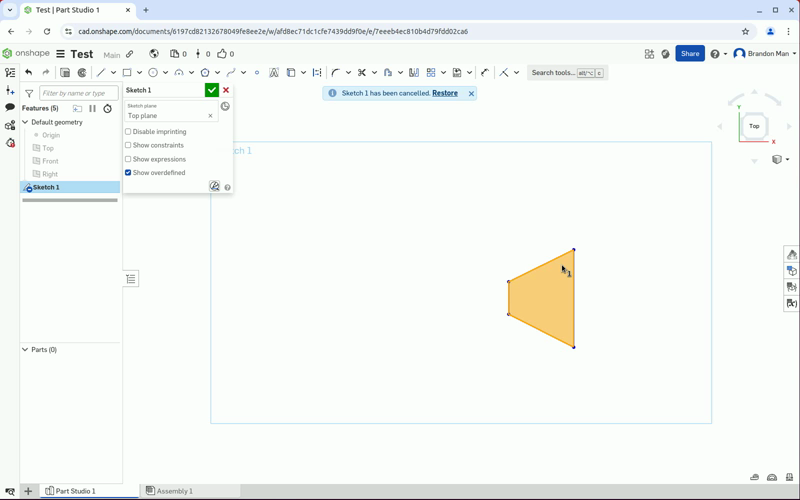
mouse_move(73, 352)
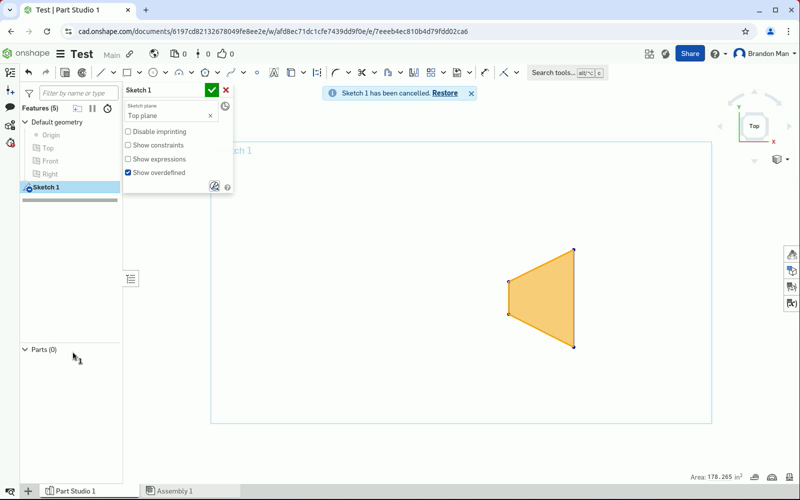
key(shift+y)
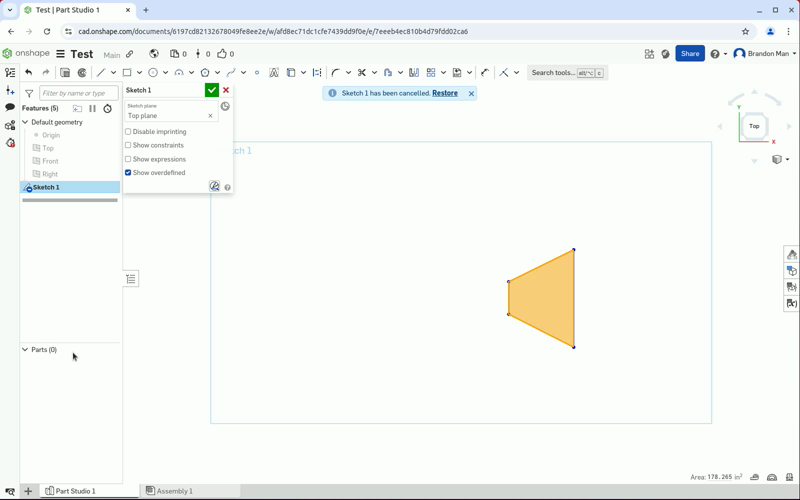
key(shift+e)
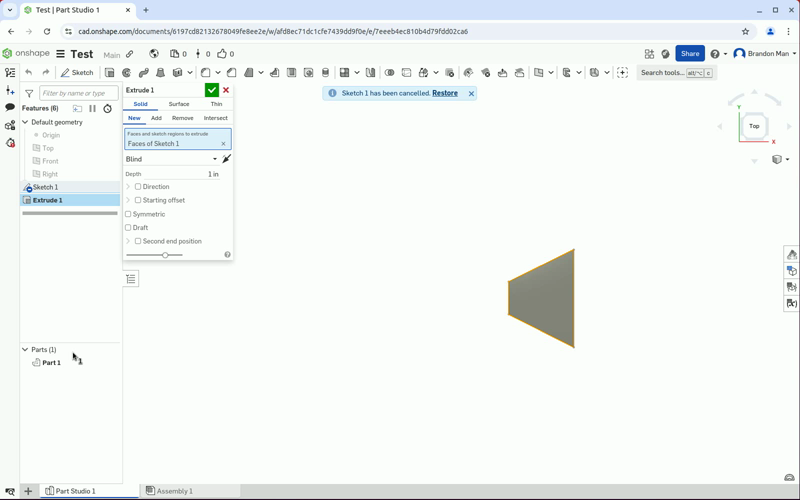
mouse_move(143, 106)
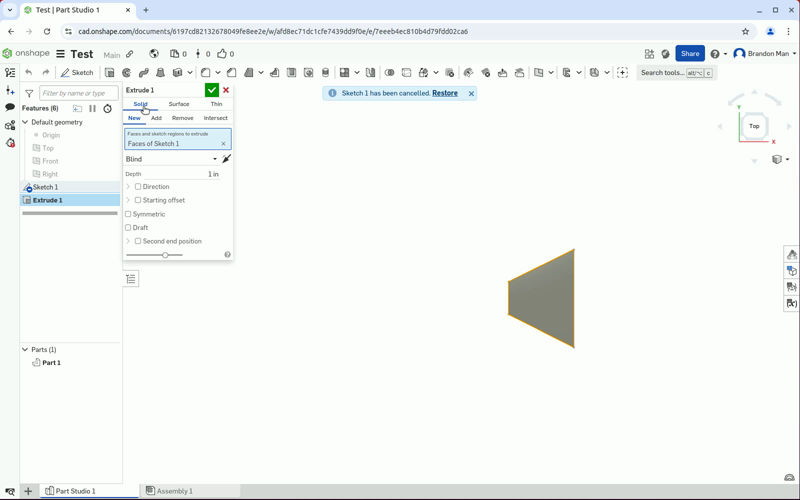
click(143, 106)
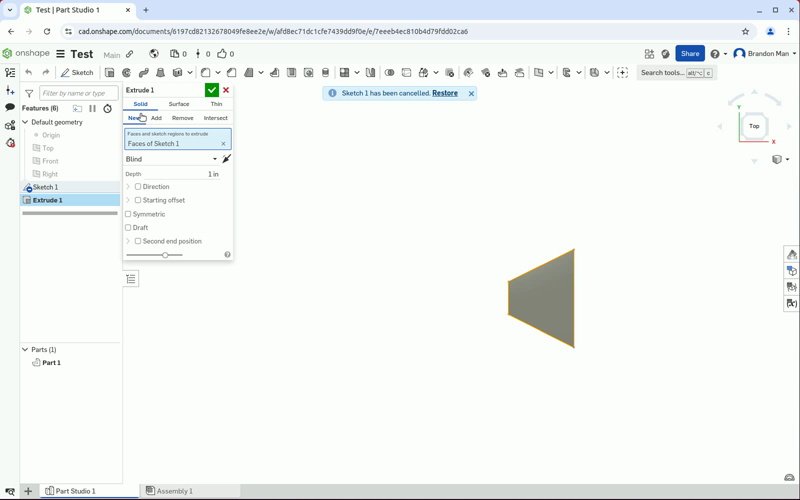
mouse_move(137, 120)
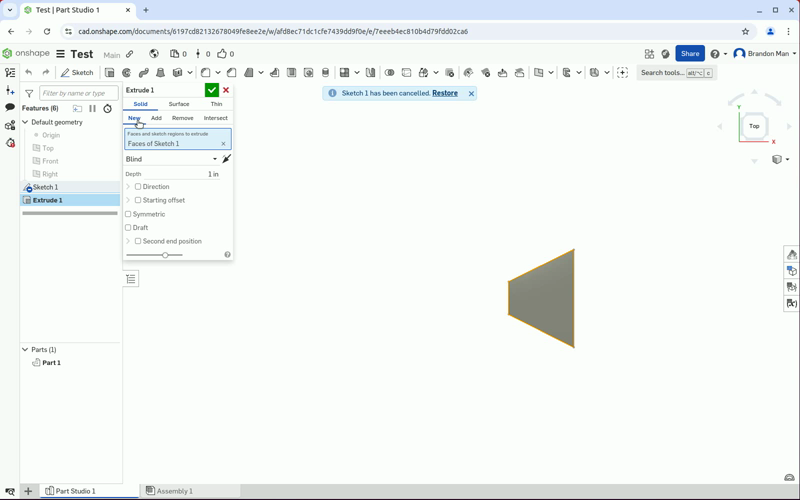
click(137, 120)
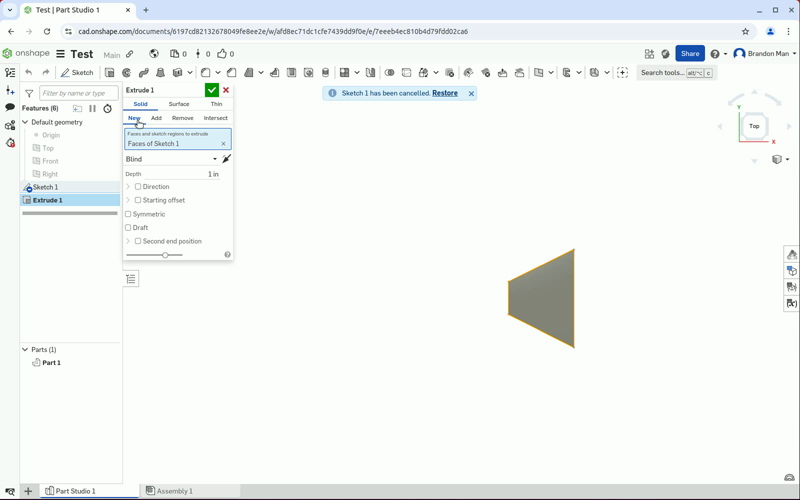
key(tab, 4)
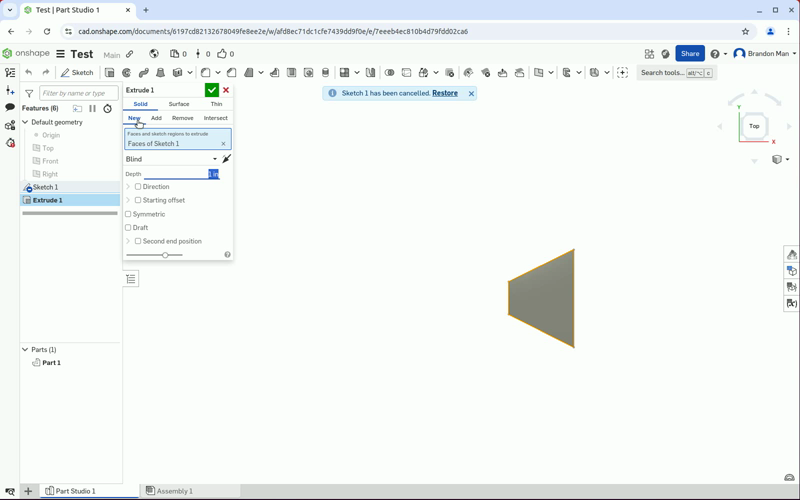
text(6.499)
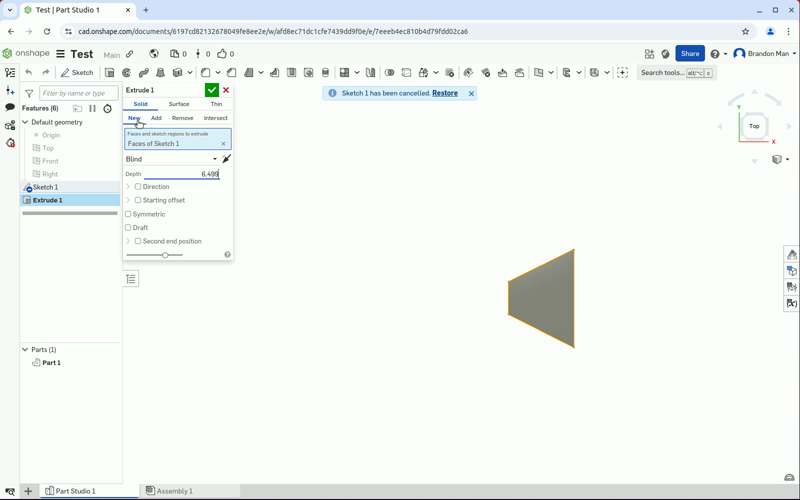
key(enter)
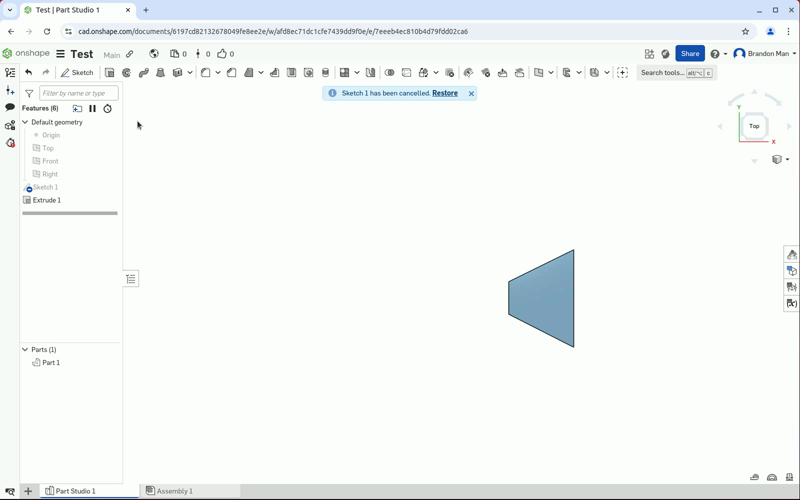
key(shift+h)
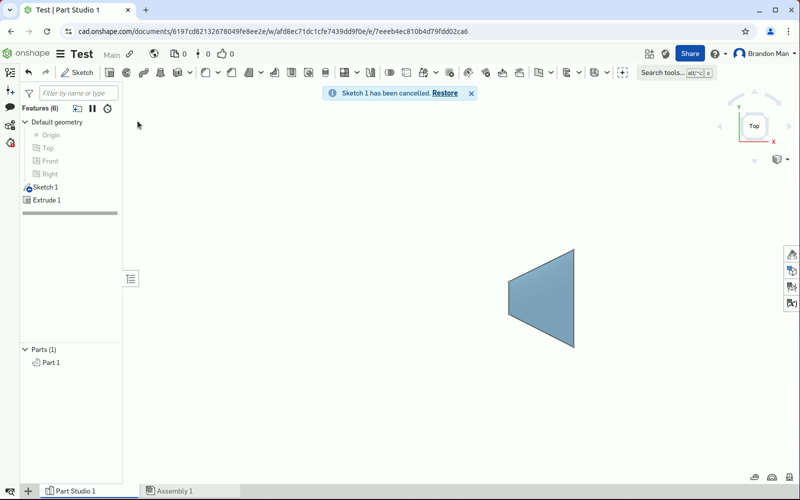
key(shift+h)
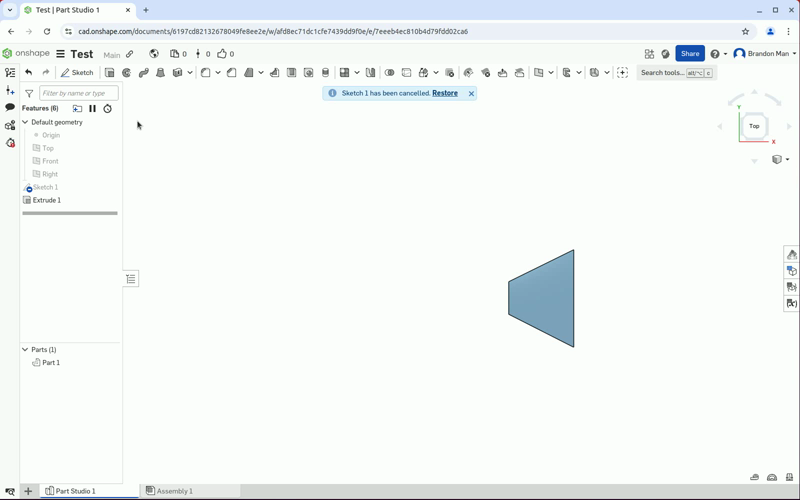
mouse_move(73, 189)
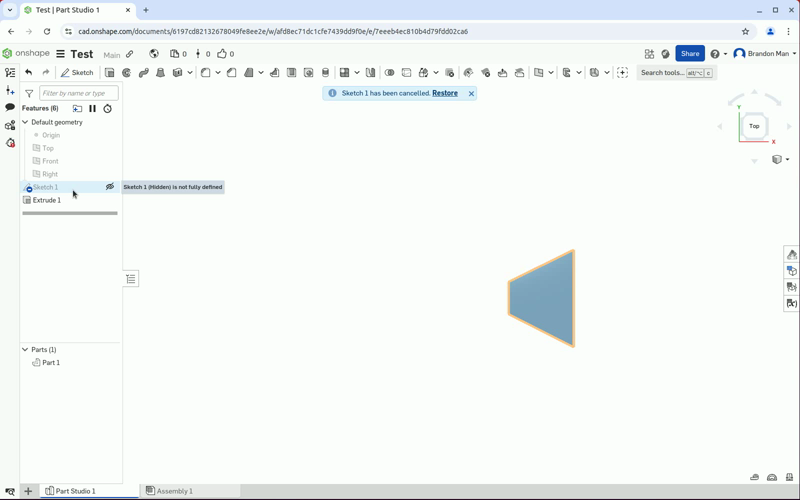
click(73, 189)
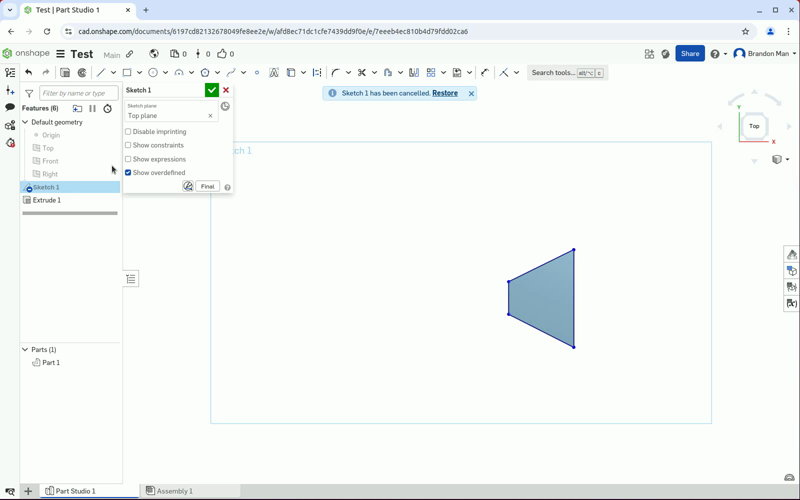
mouse_move(229, 92)
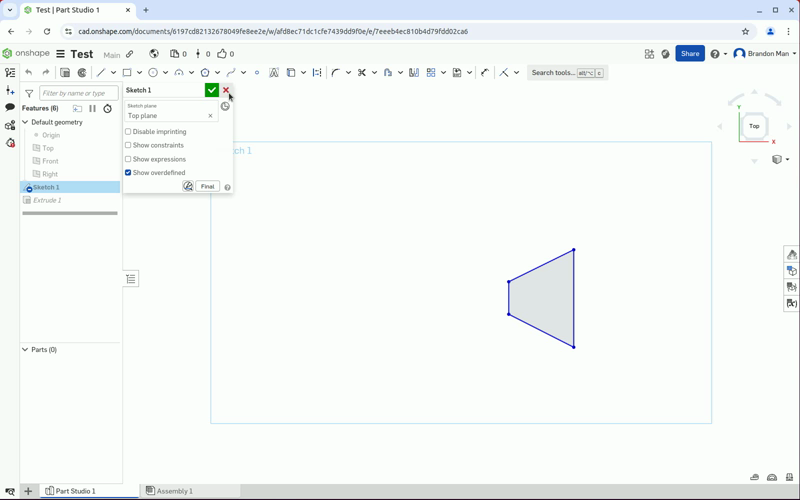
click(229, 92)
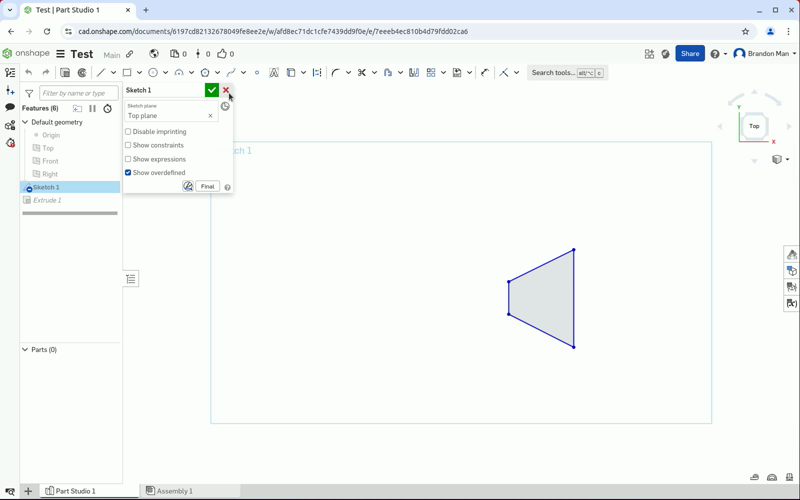
key(shift+s)
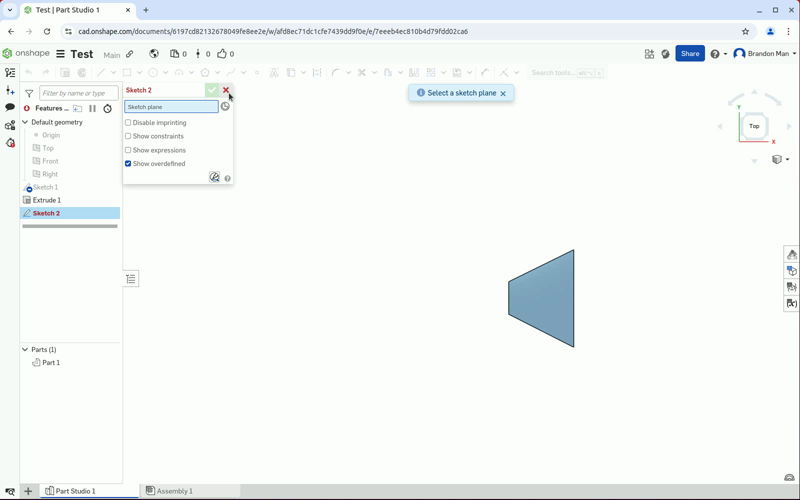
mouse_move(73, 150)
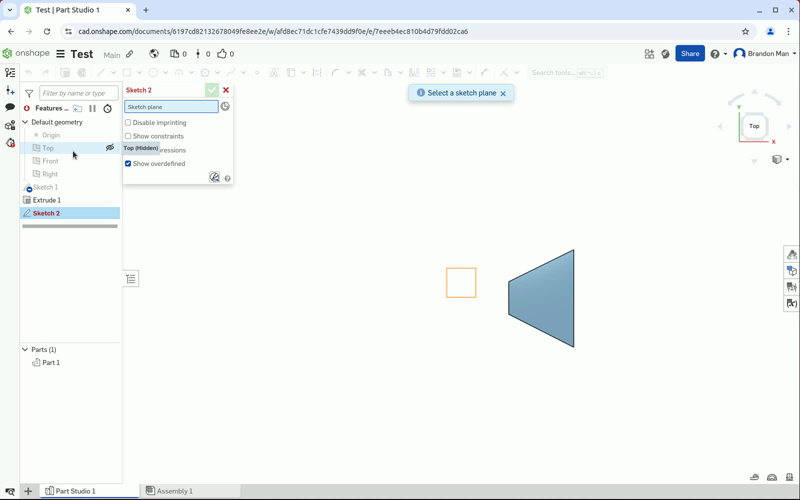
click(73, 150)
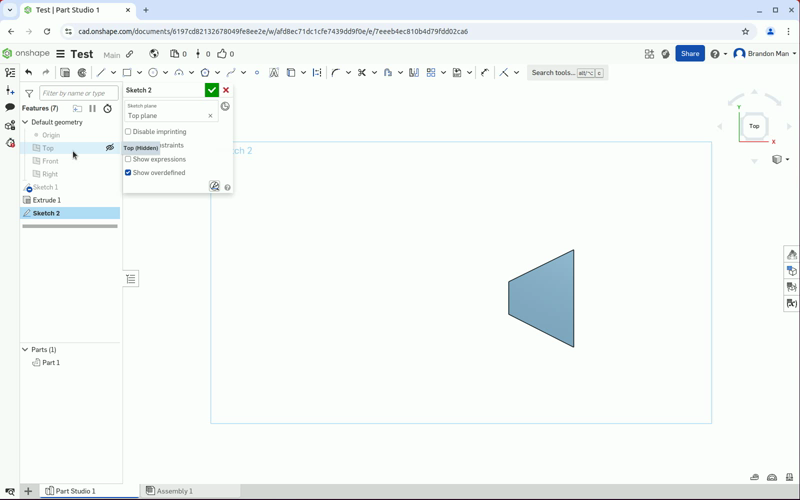
mouse_move(73, 352)
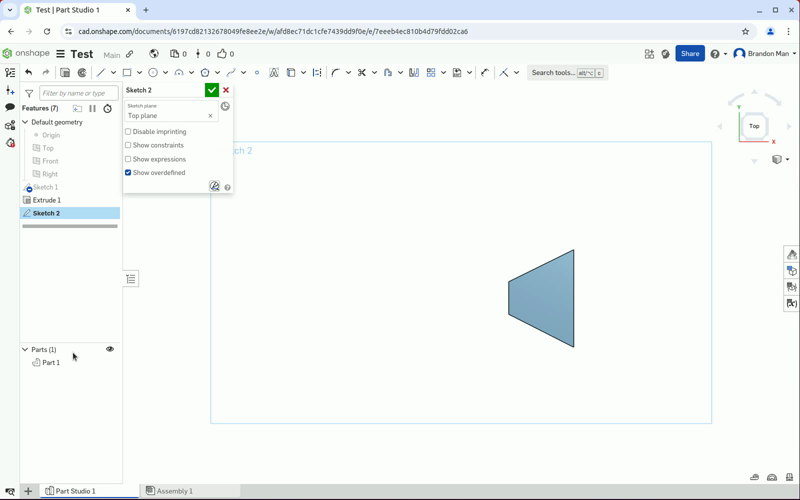
key(y)
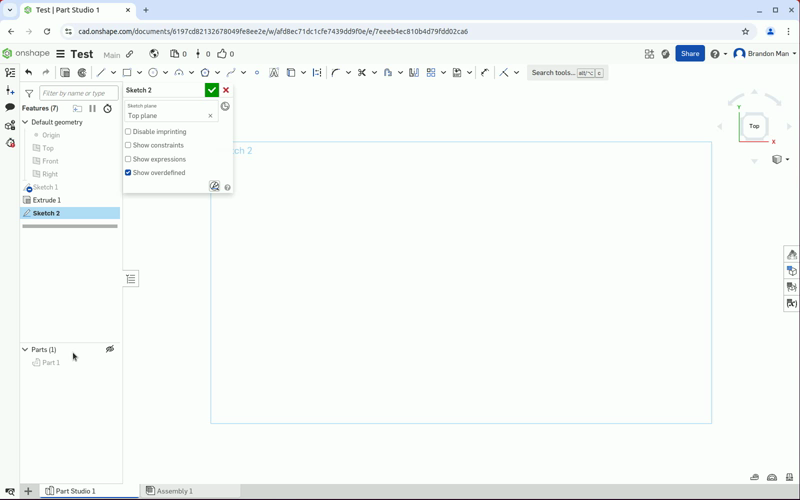
key(l)
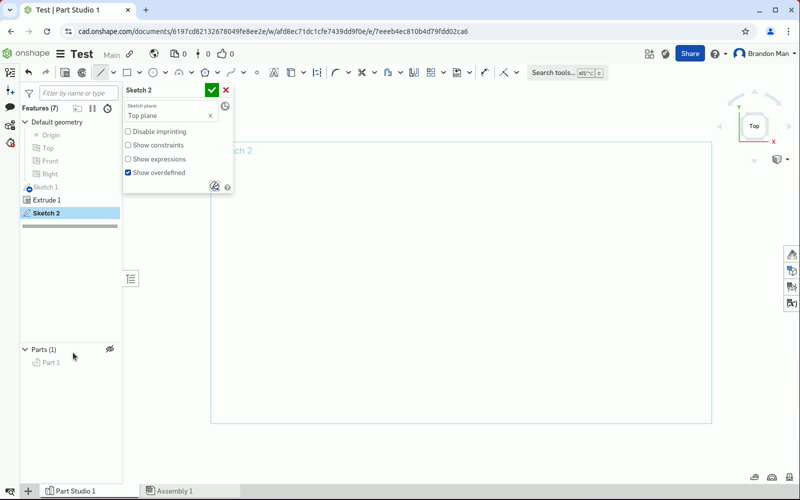
key_down(shift)
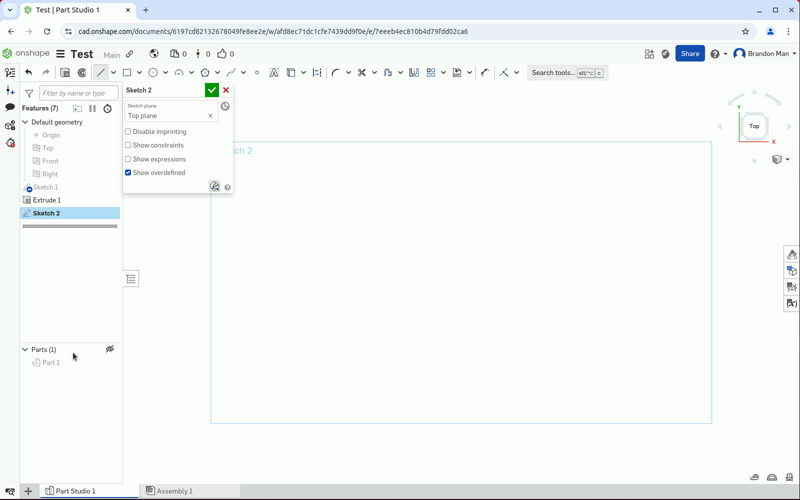
mouse_move(379, 347)
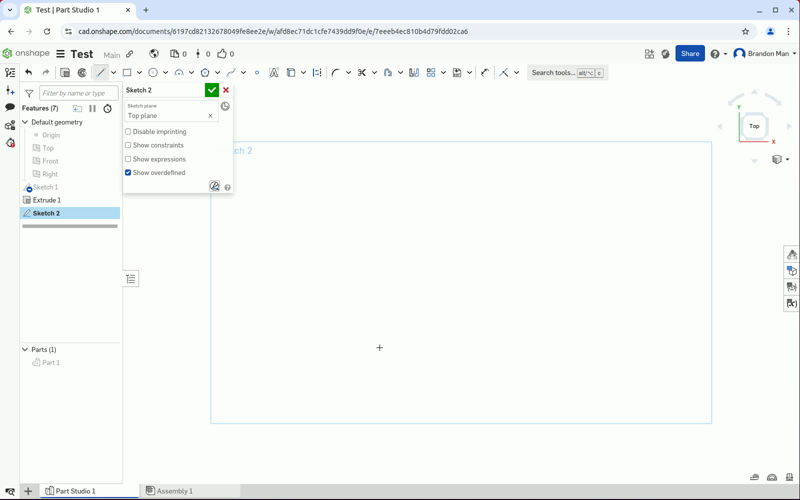
click(379, 347)
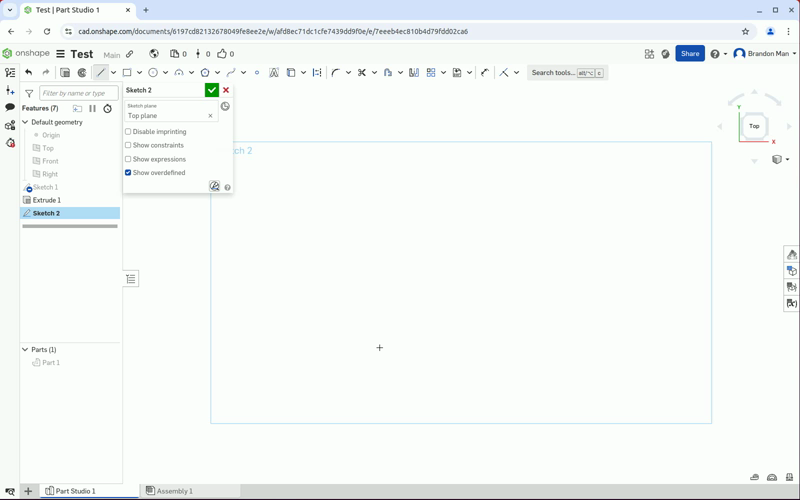
key_up(shift)
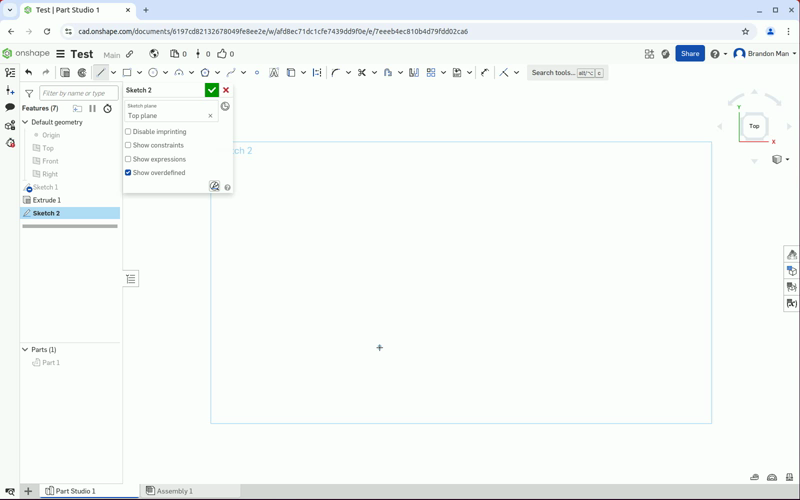
key_down(shift)
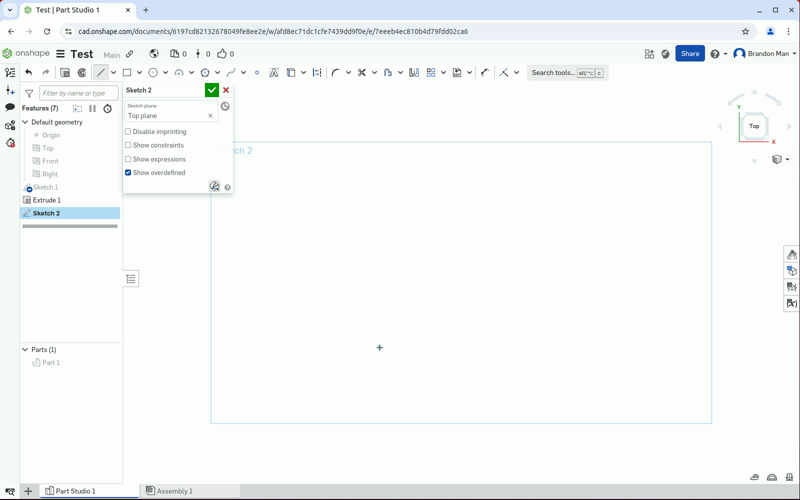
mouse_move(508, 347)
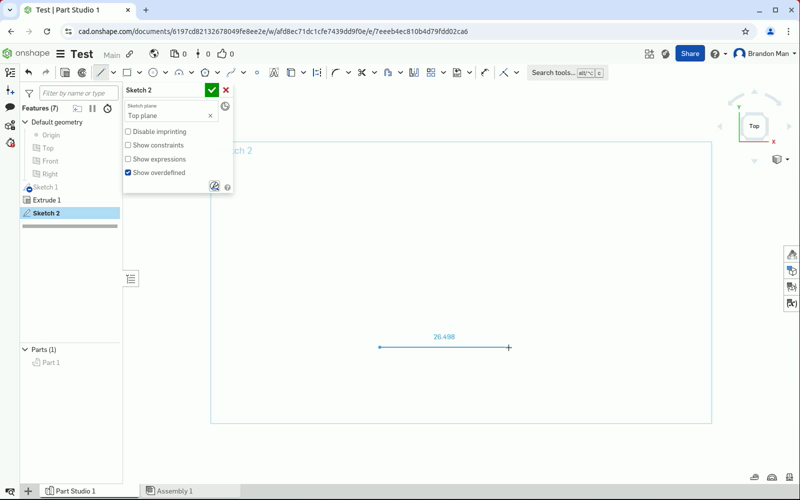
click(508, 347)
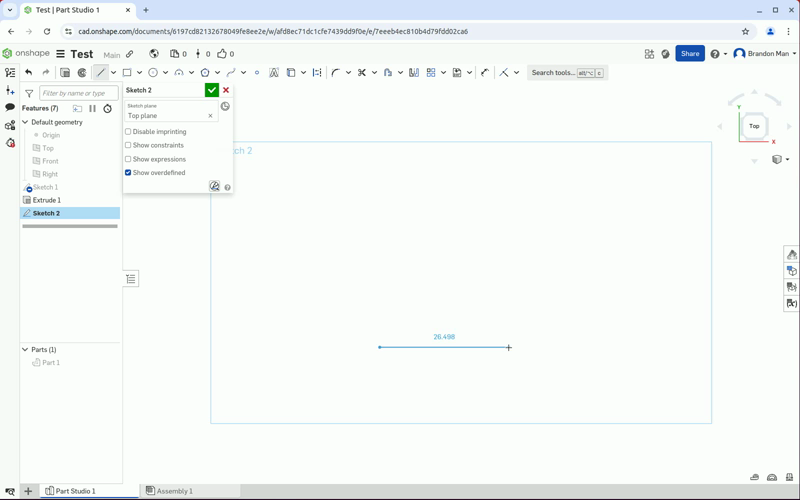
key_up(shift)
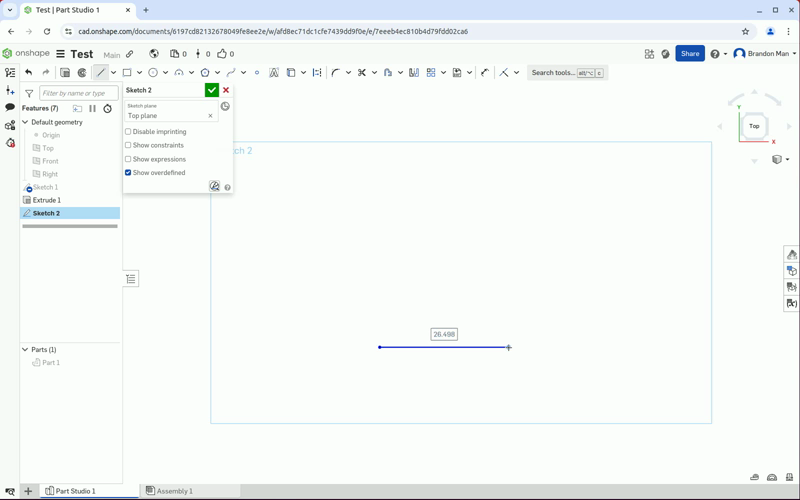
key_down(shift)
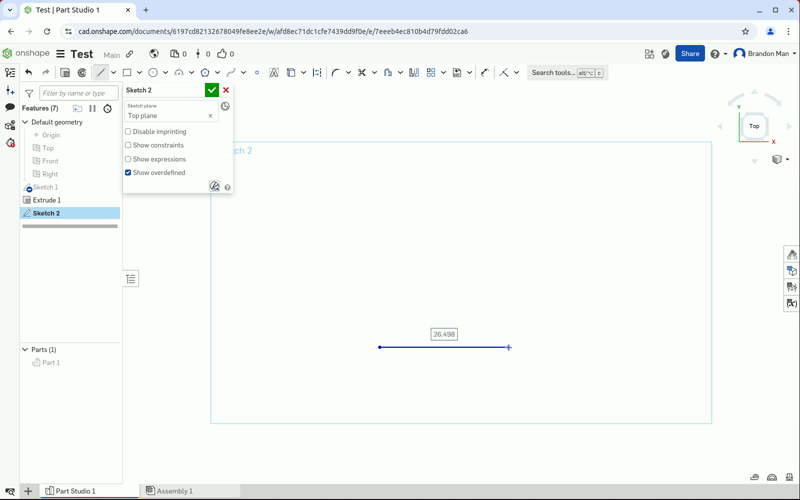
mouse_move(538, 347)
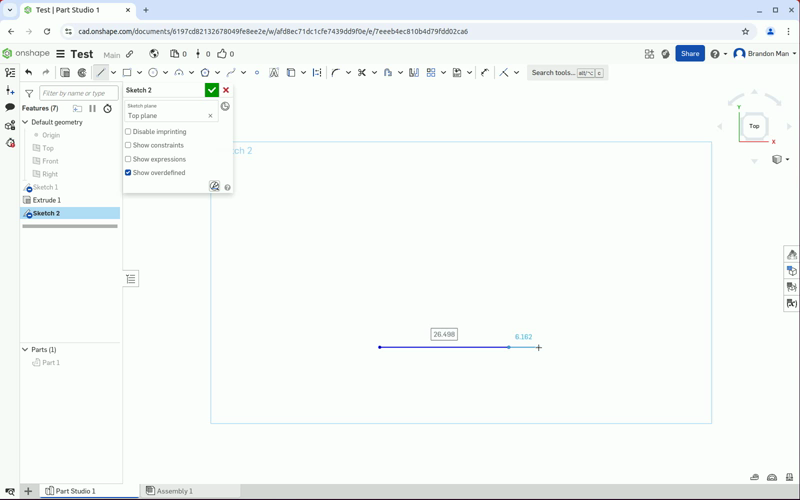
mouse_move(508, 315)
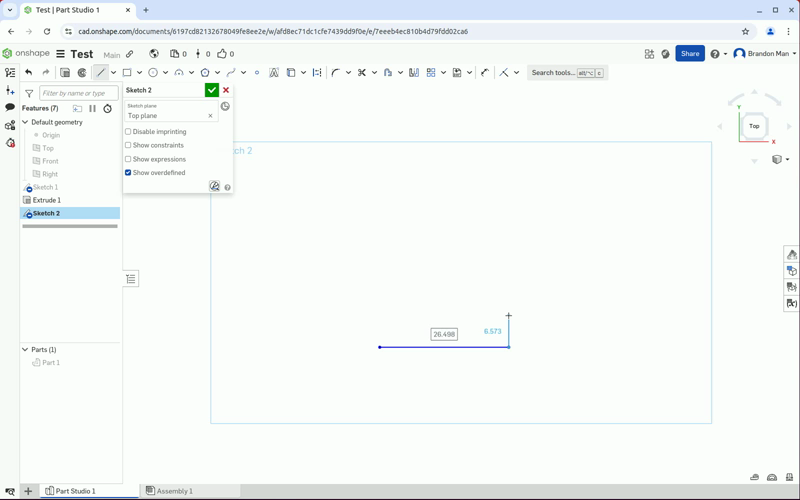
click(508, 315)
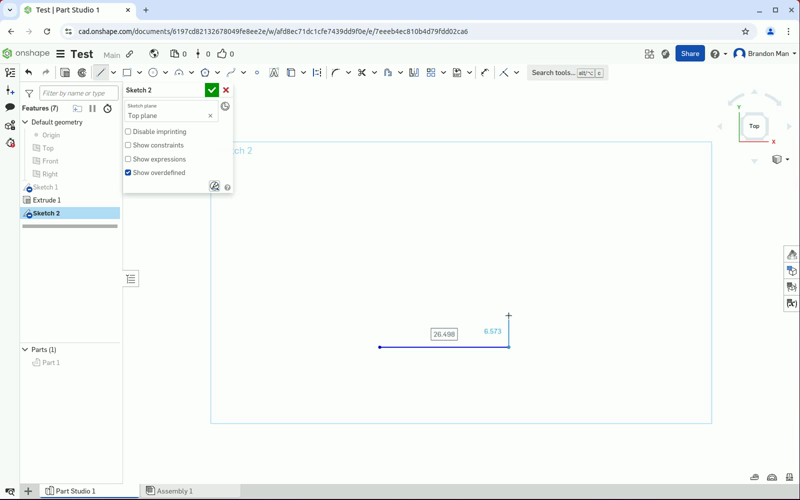
key_up(shift)
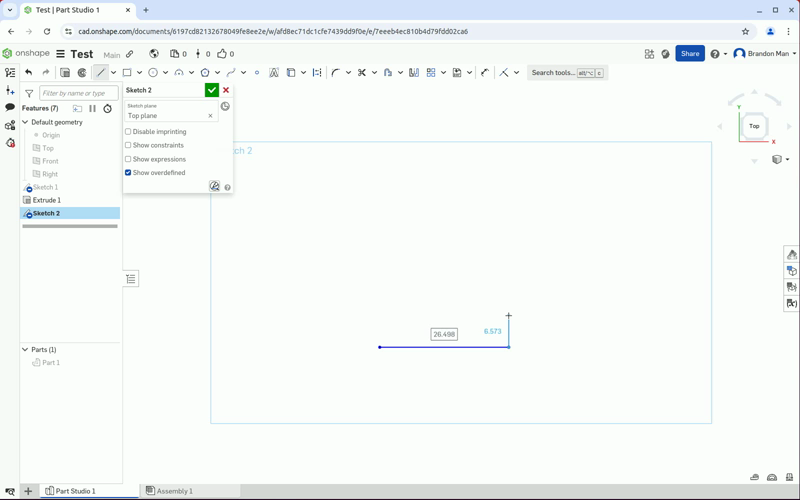
key_down(shift)
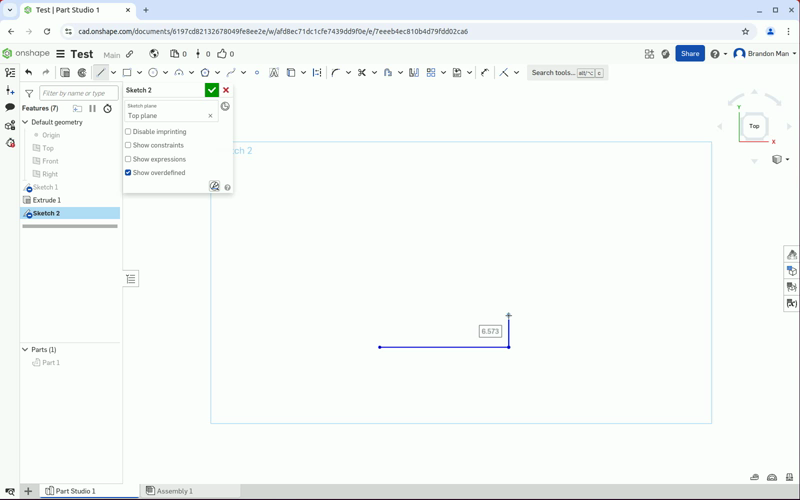
mouse_move(538, 315)
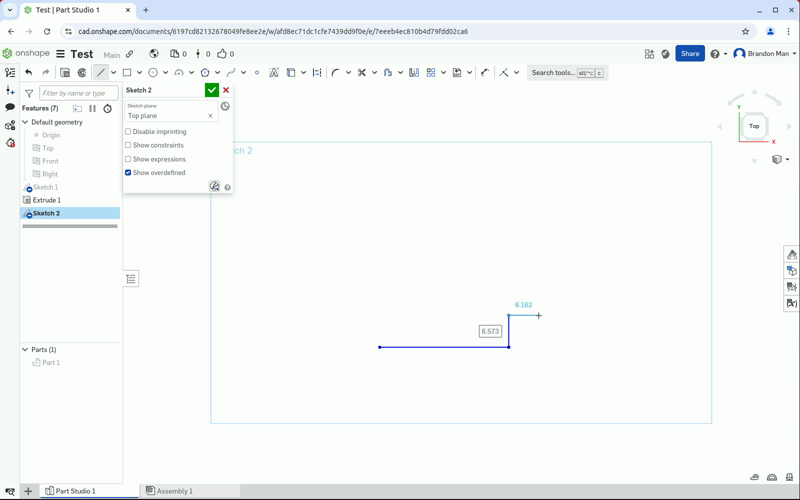
mouse_move(508, 282)
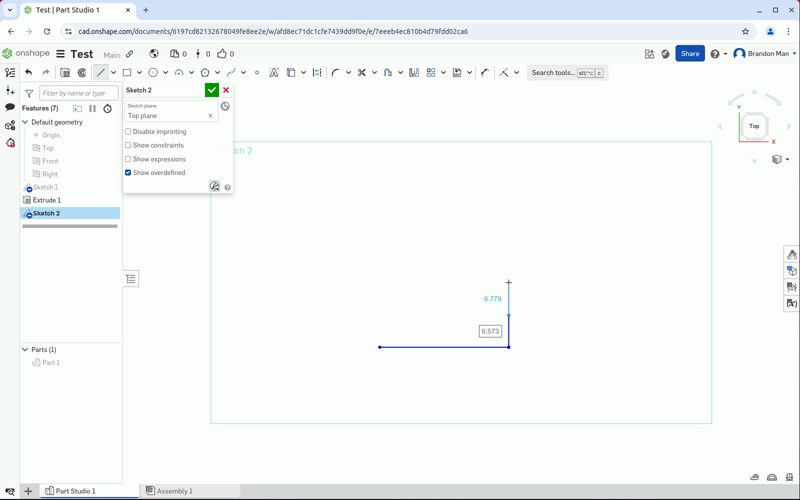
click(508, 282)
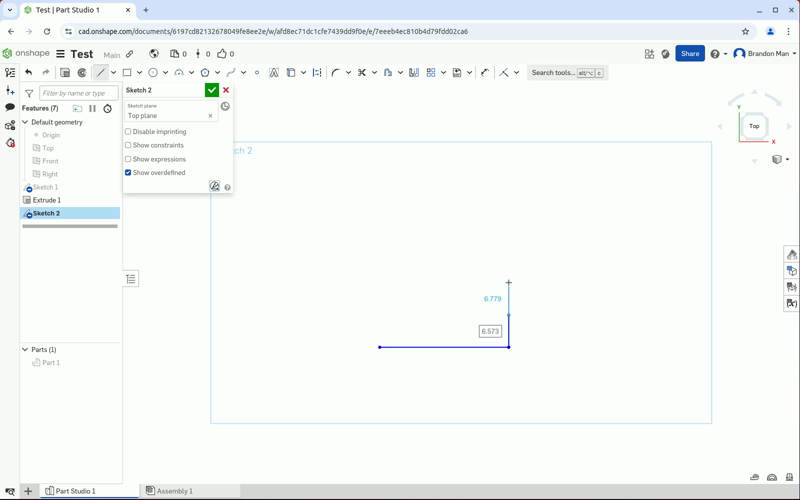
key_up(shift)
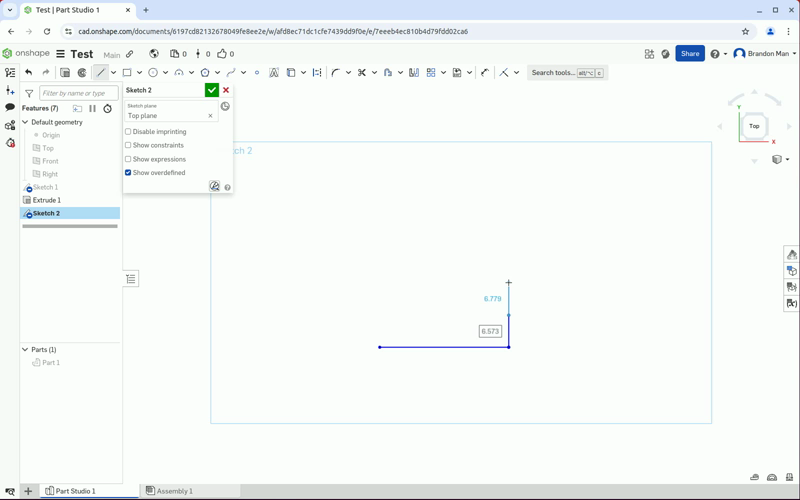
key_down(shift)
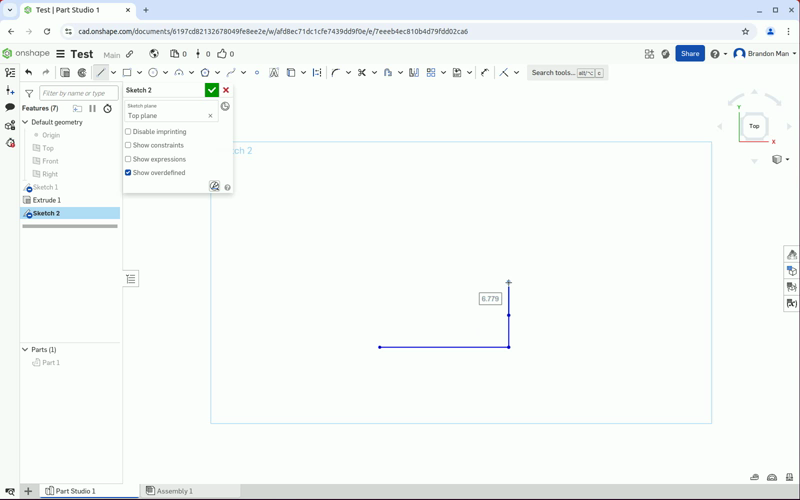
mouse_move(538, 282)
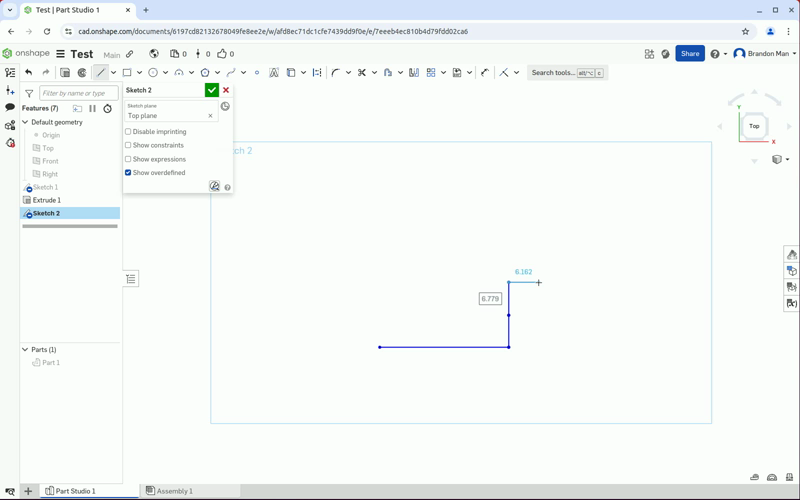
mouse_move(508, 251)
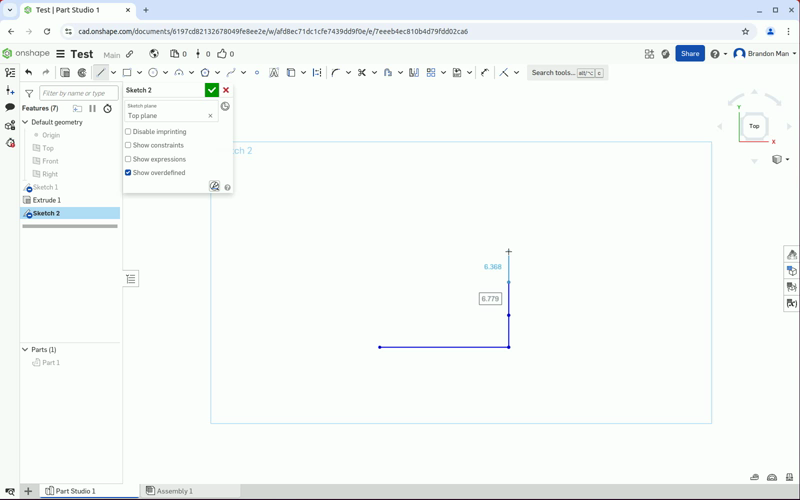
click(508, 251)
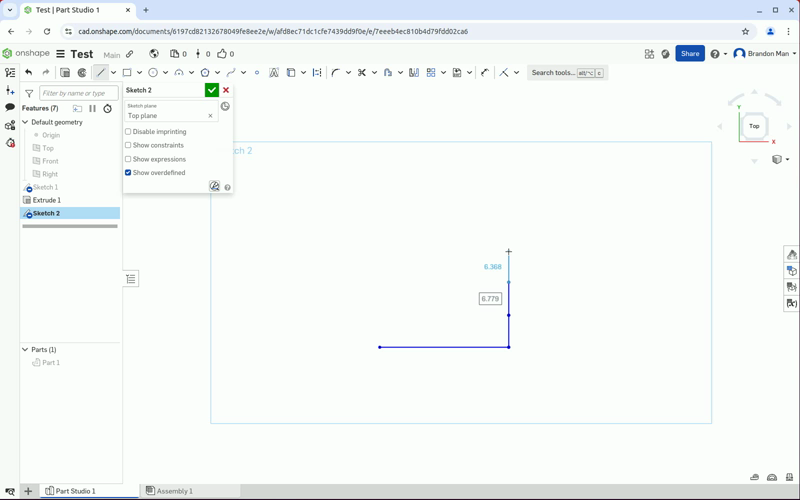
key_up(shift)
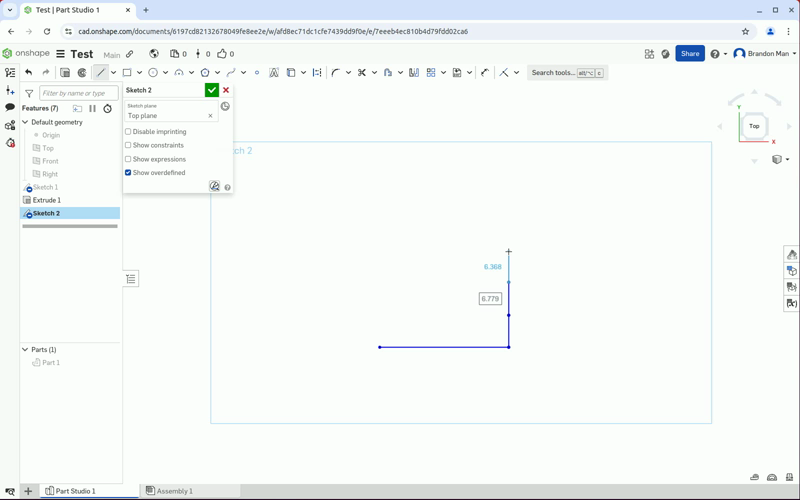
key_down(shift)
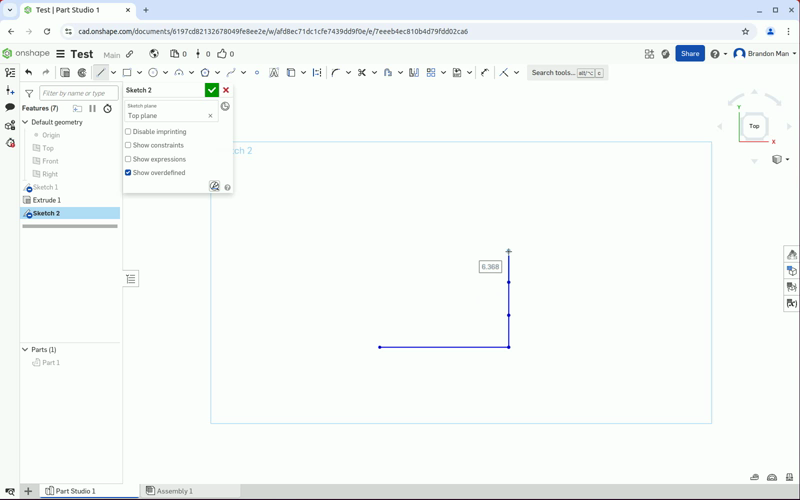
mouse_move(379, 251)
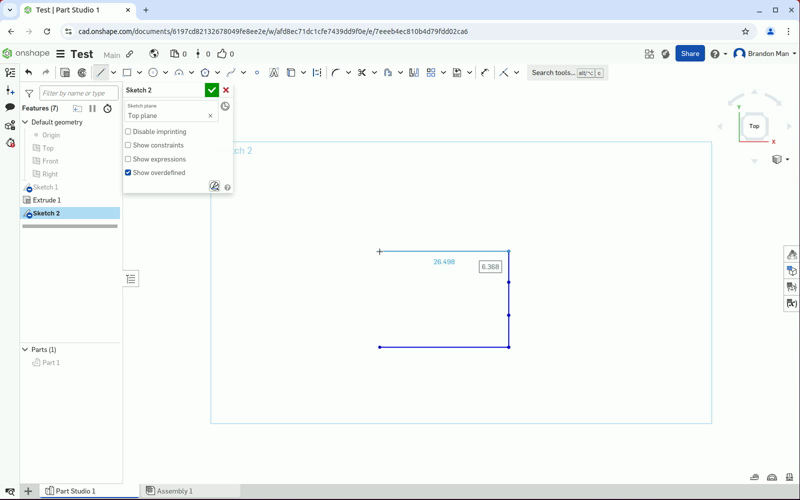
click(379, 251)
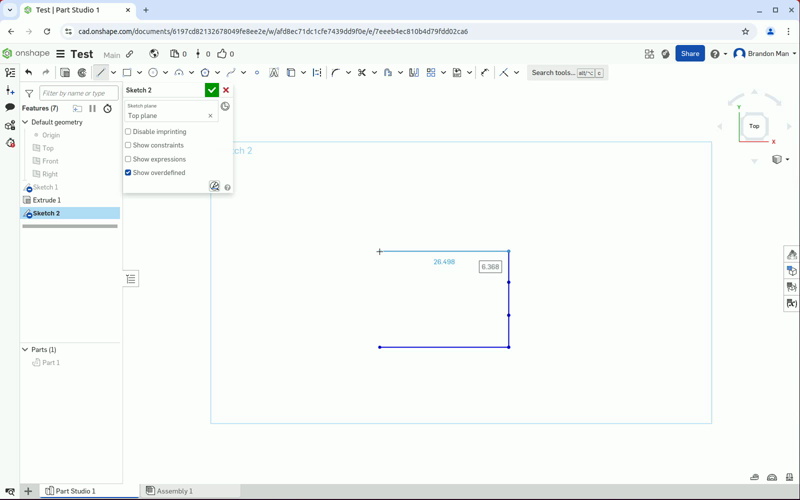
key_up(shift)
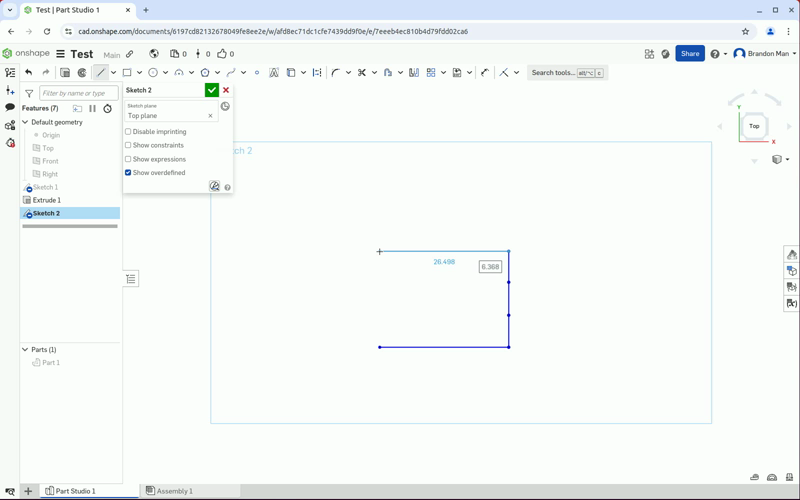
key_down(shift)
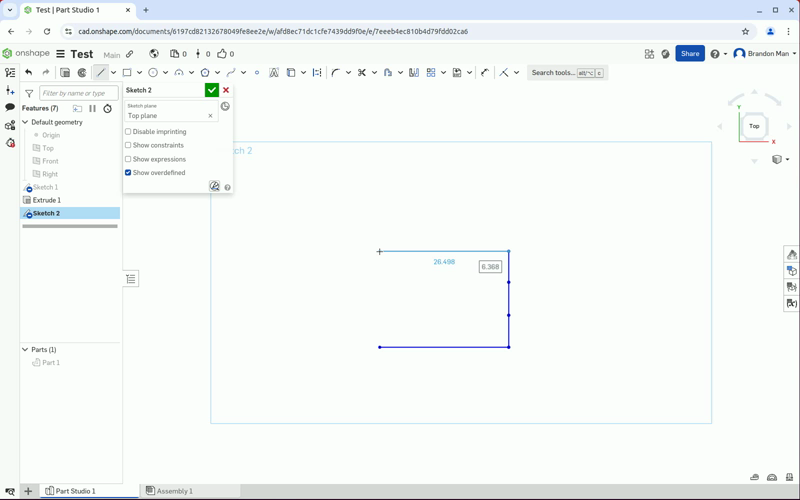
mouse_move(379, 347)
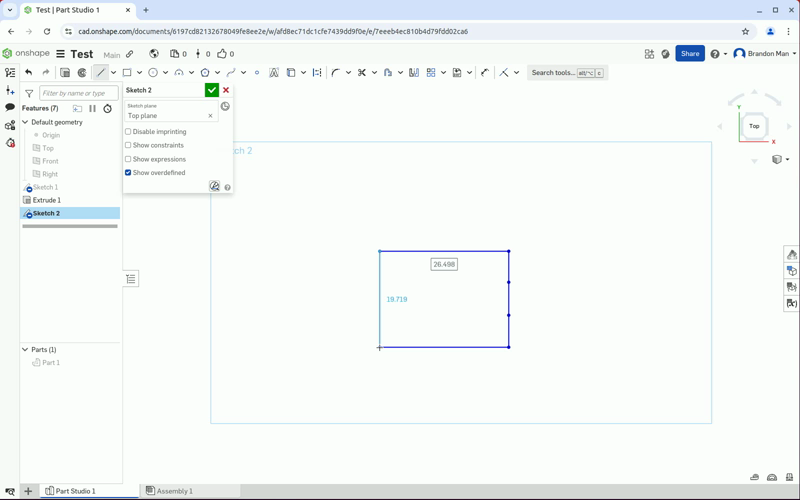
key_up(shift)
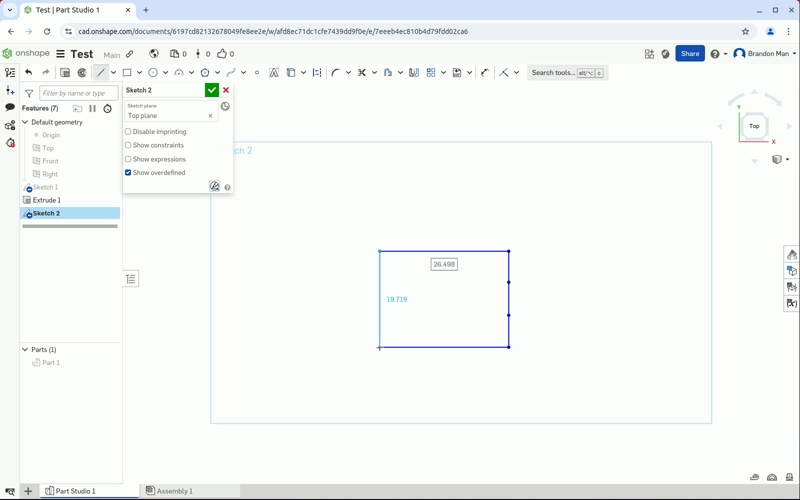
click(379, 347)
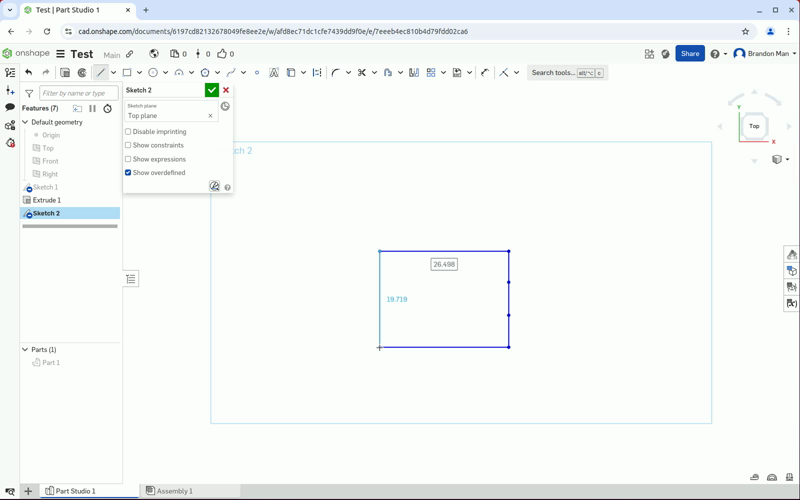
key(esc)
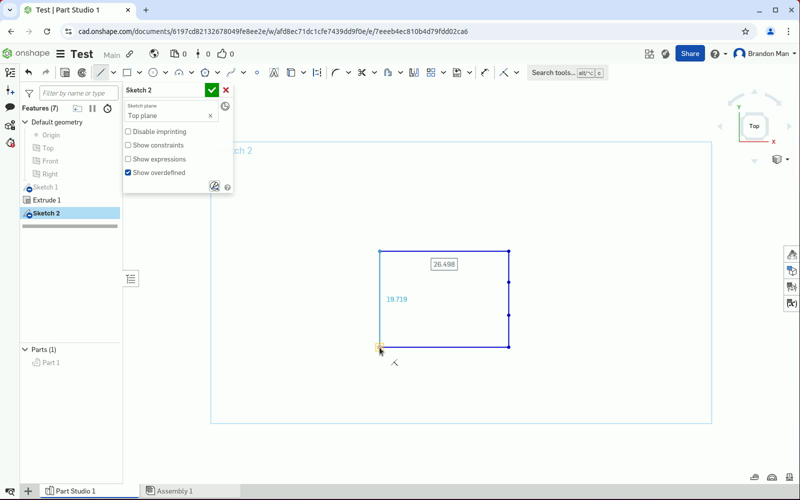
mouse_move(400, 279)
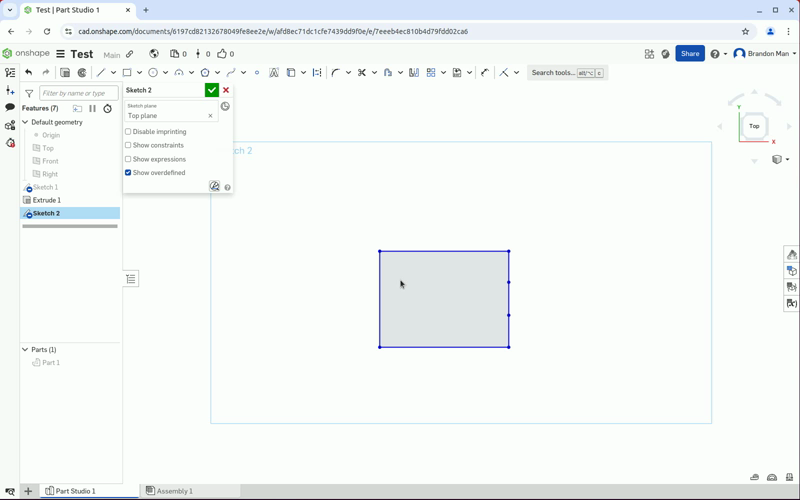
click(400, 279)
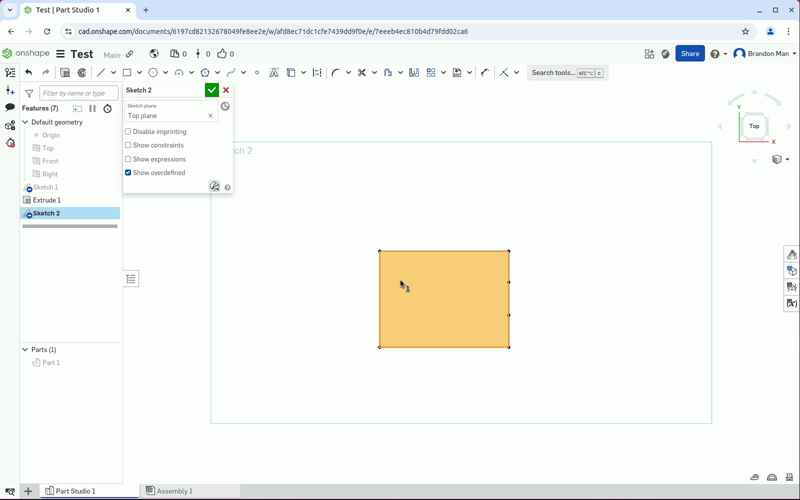
mouse_move(73, 352)
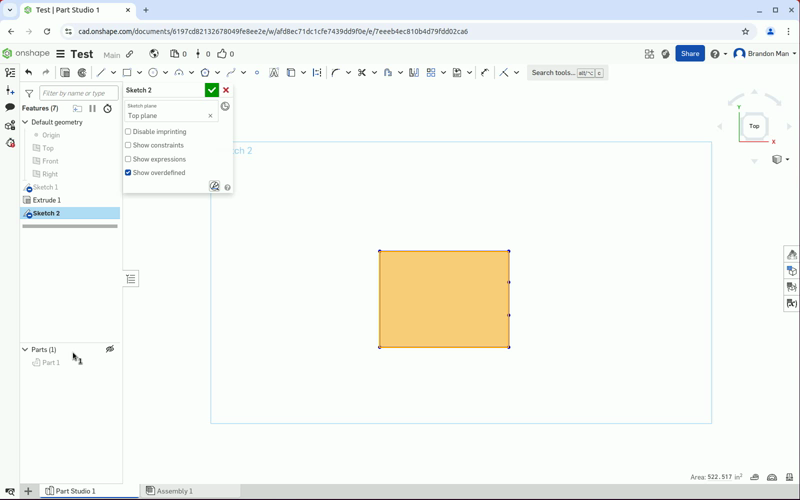
key(shift+y)
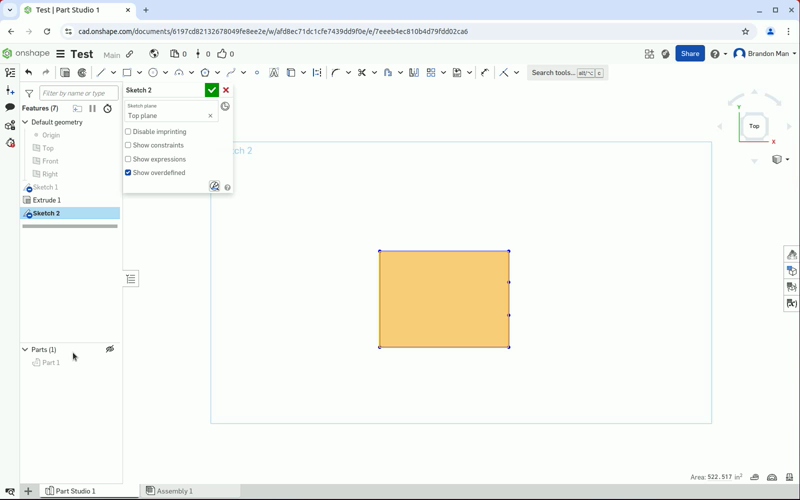
key(shift+e)
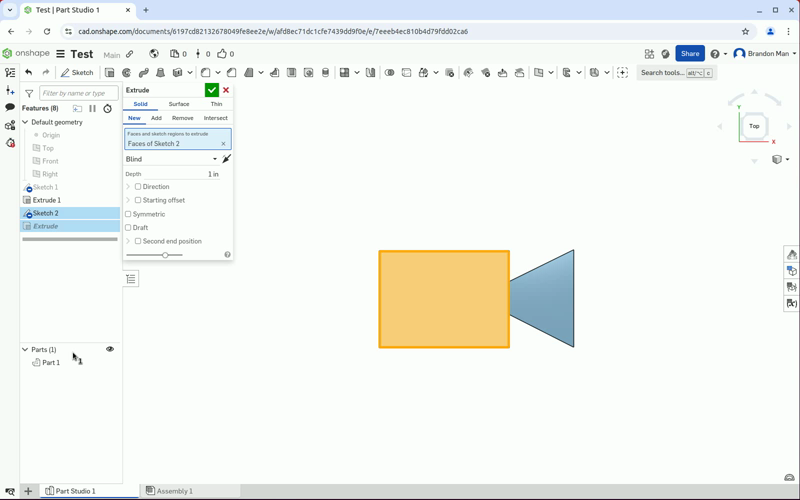
mouse_move(143, 106)
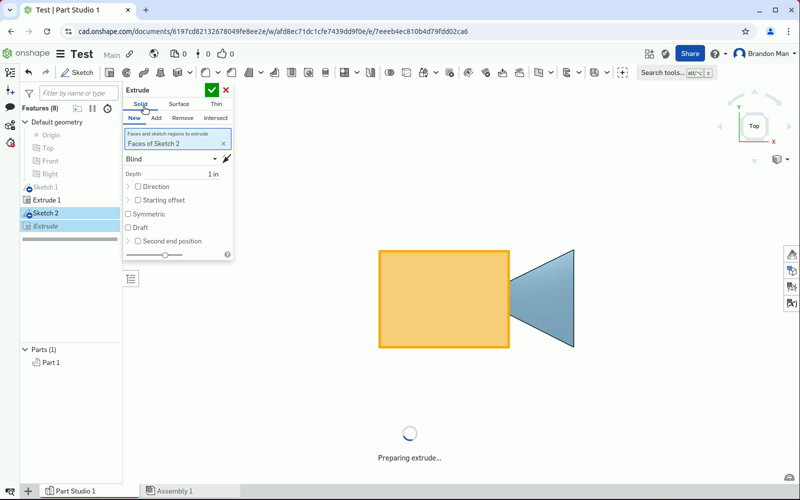
click(143, 106)
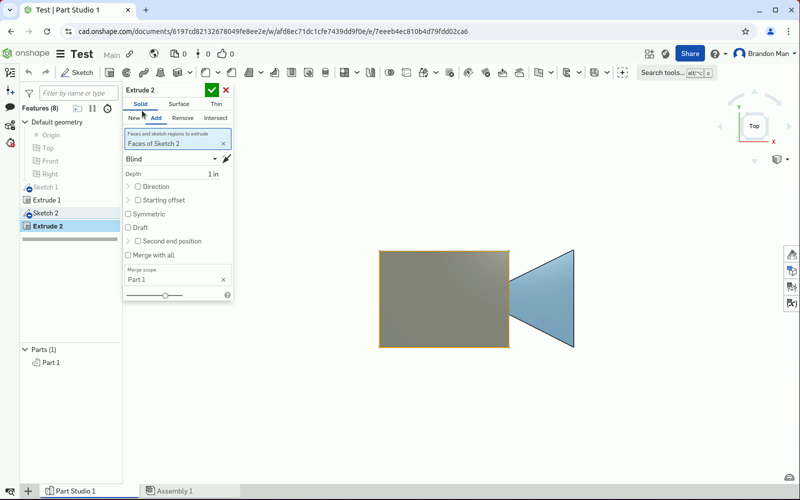
mouse_move(137, 120)
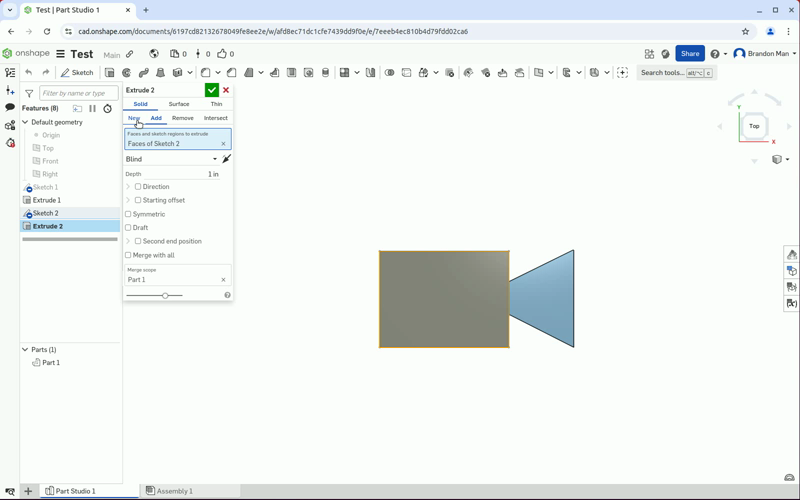
click(137, 120)
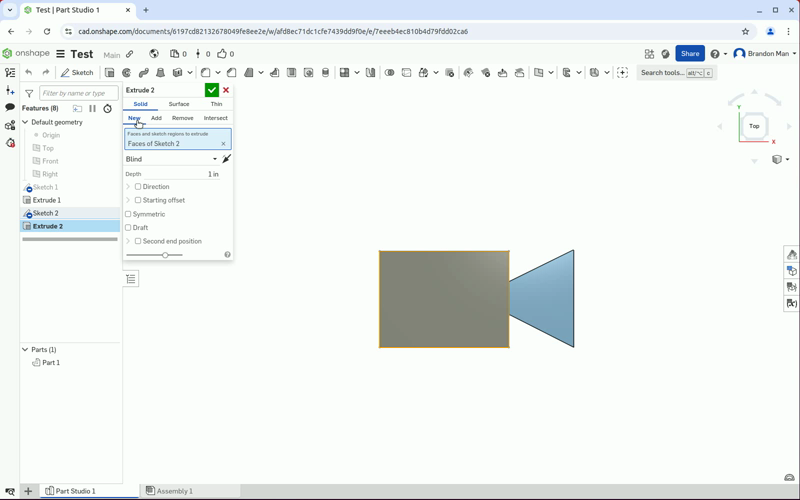
key(tab, 4)
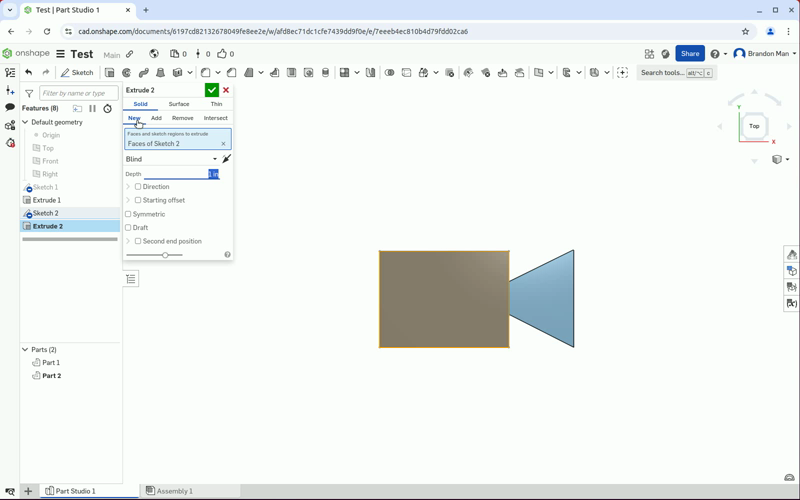
text(13.239)
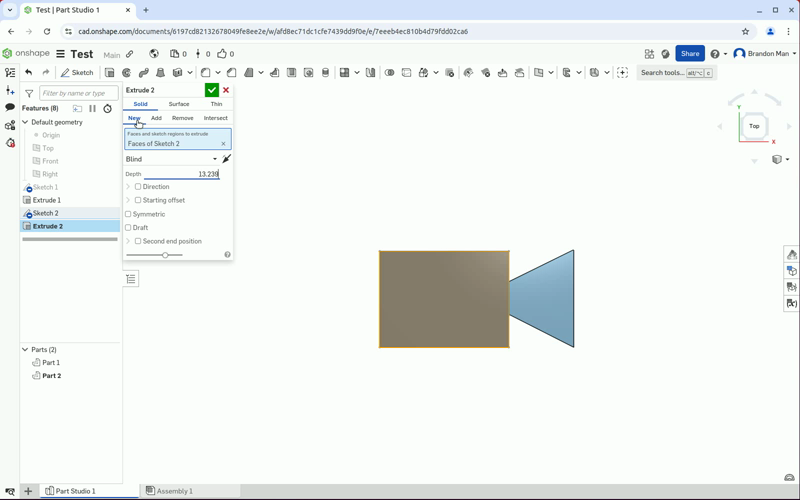
key(enter)
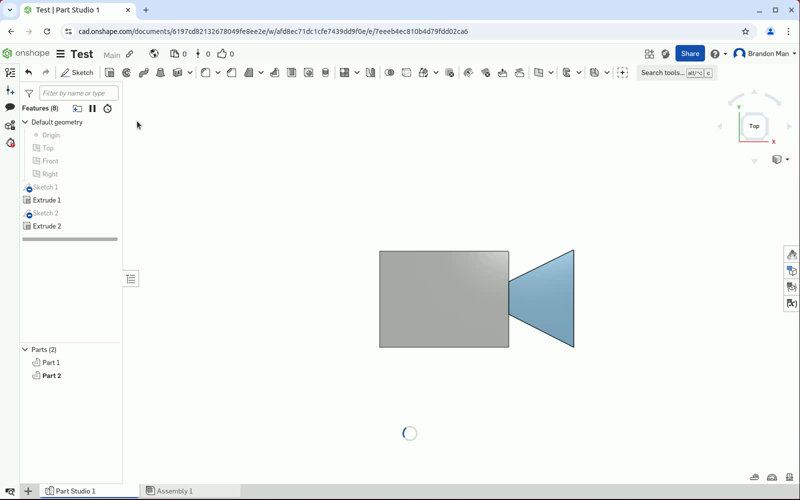
key(shift+h)
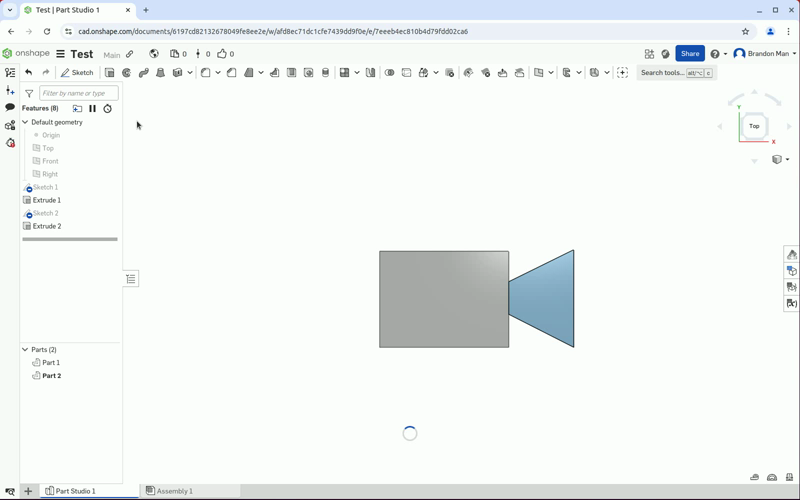
key(shift+h)
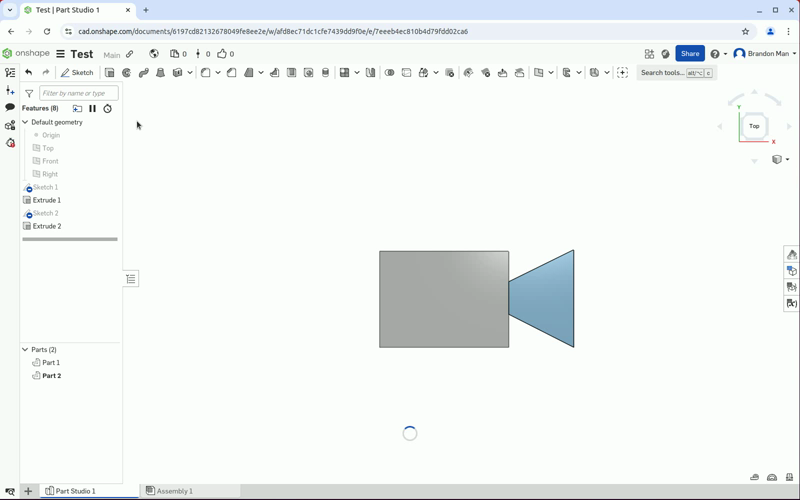
key(shift+7)
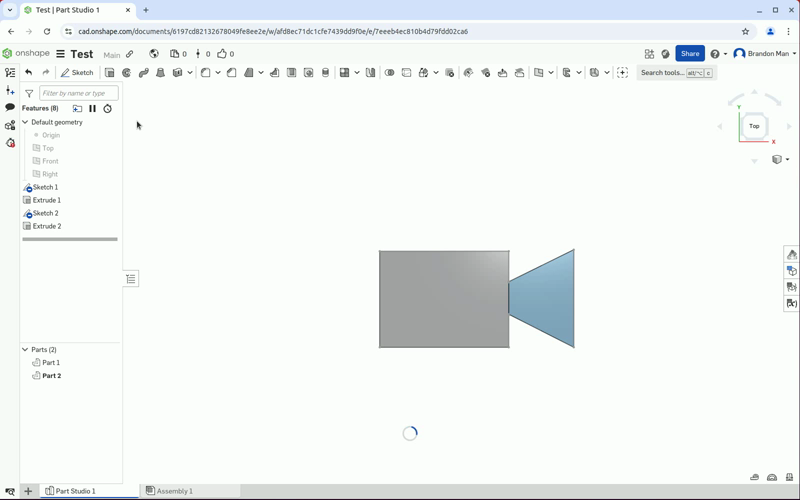
key(up, 3)
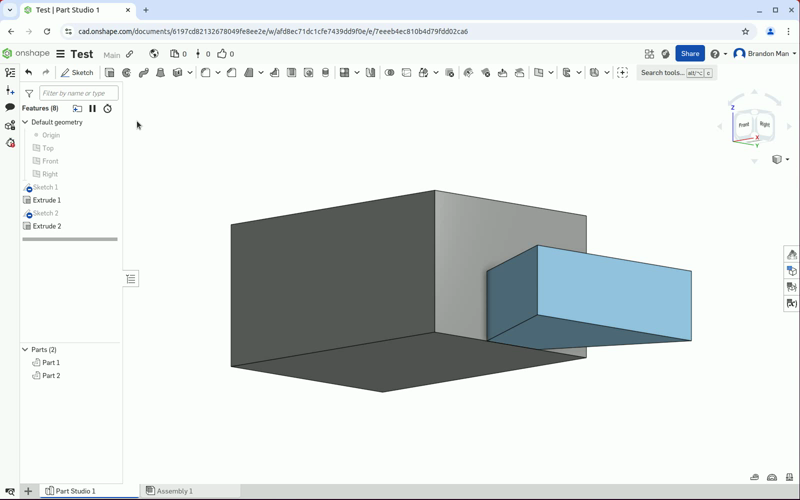
key(left, 3)
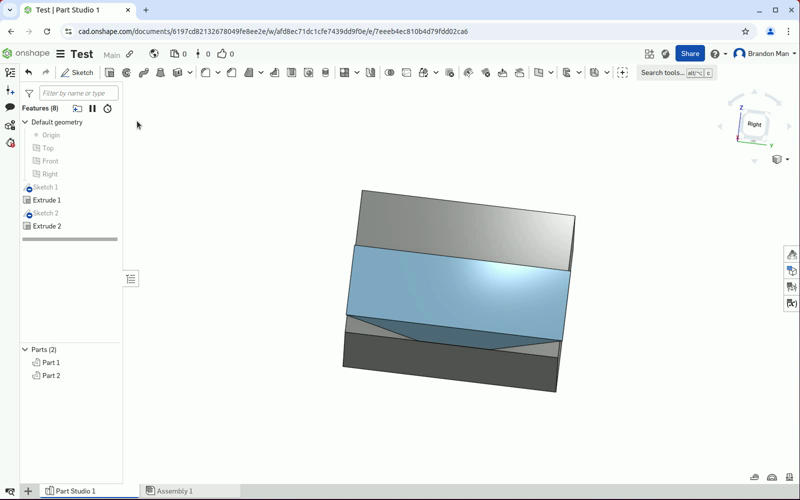
key(right, 3)
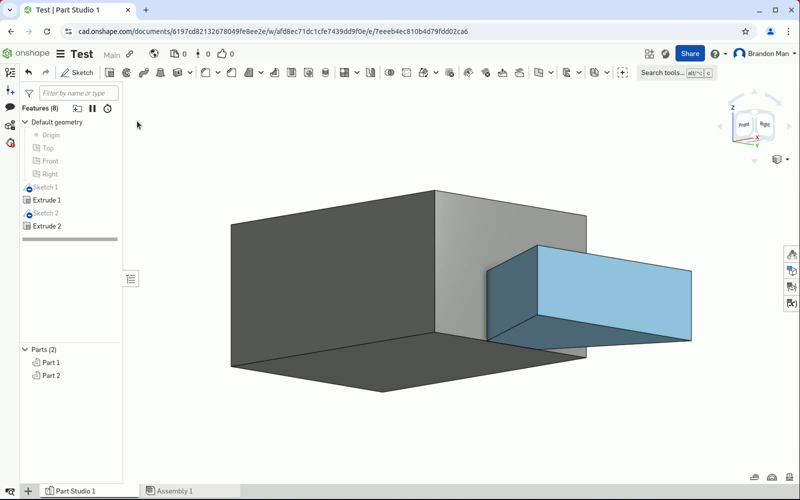
key(down, 3)
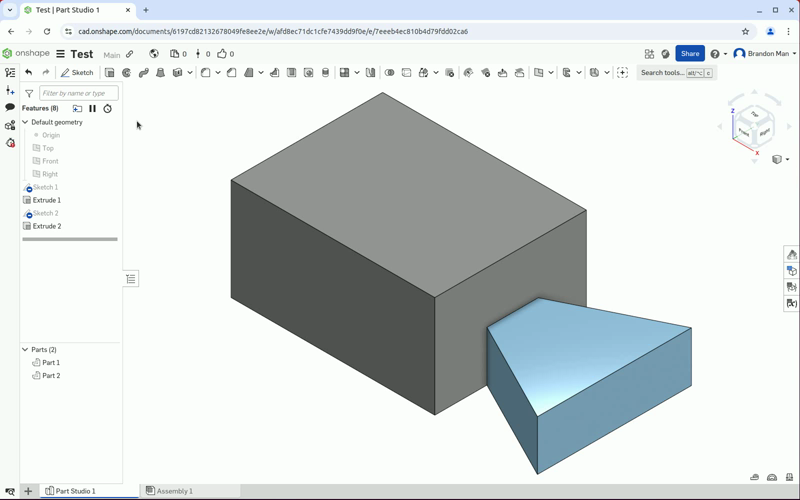
mouse_move(73, 189)
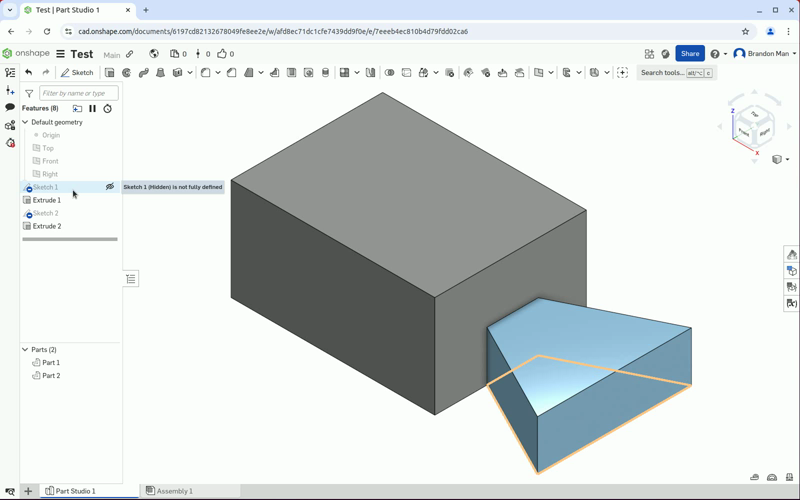
click(73, 189)